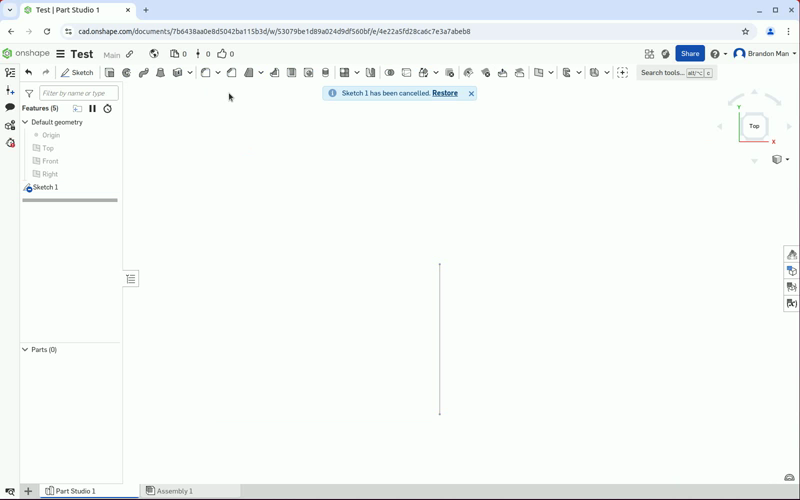
key(shift+h)
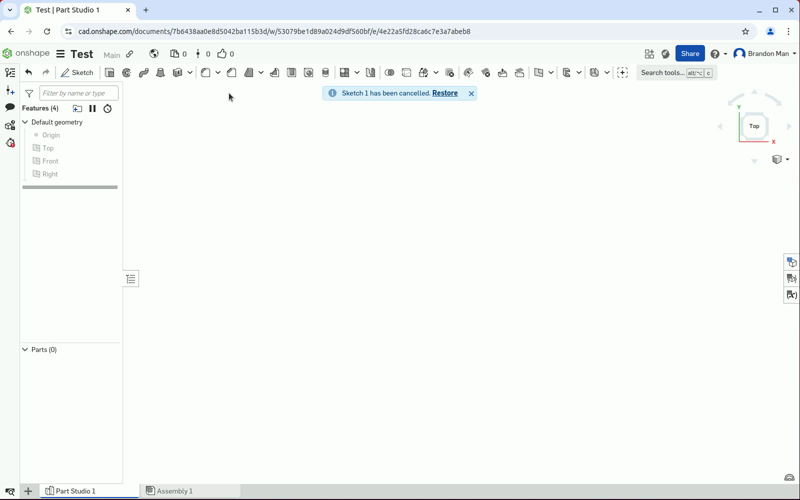
mouse_move(73, 352)
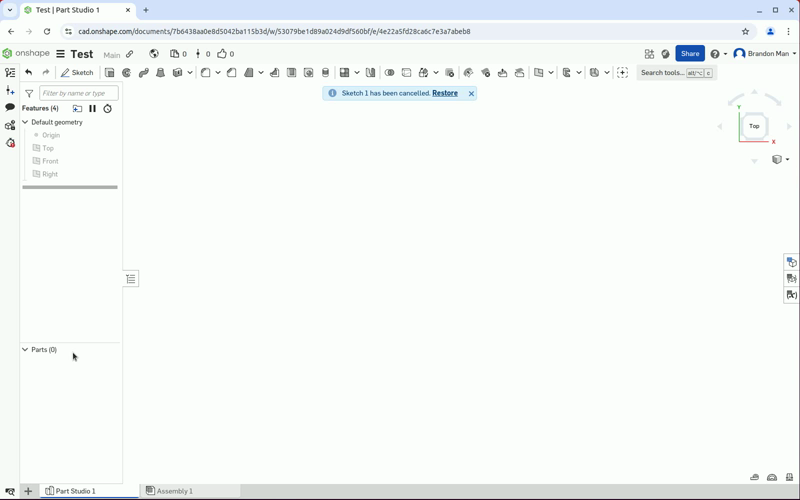
key(y)
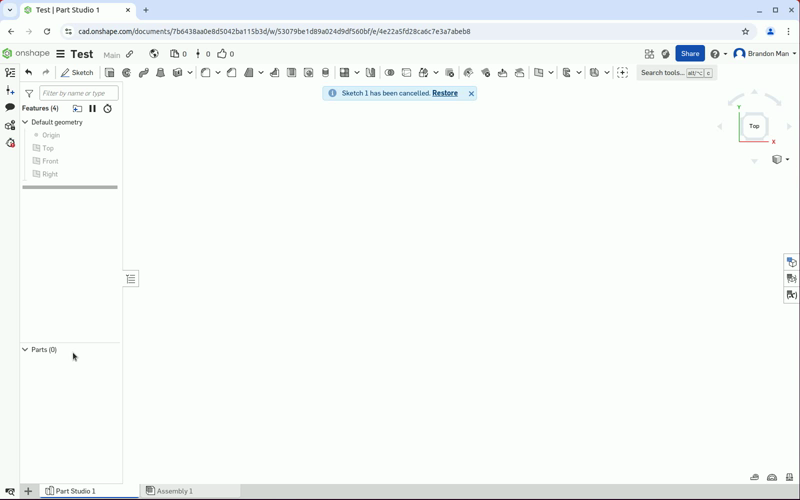
key(shift+p)
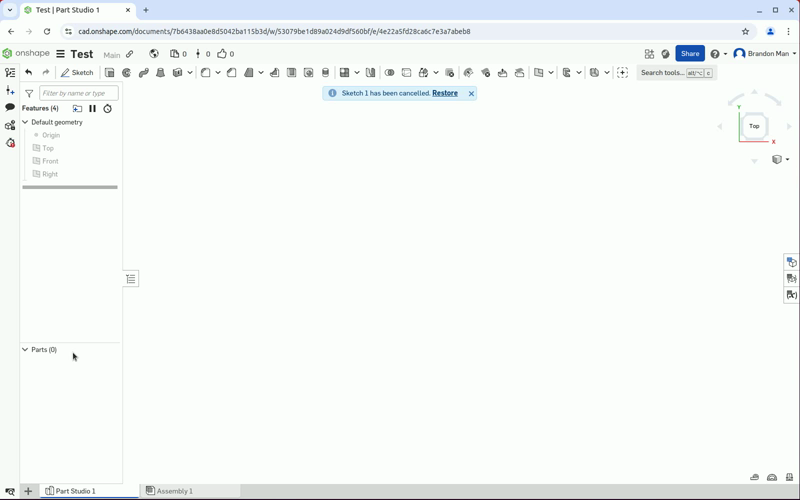
key(space)
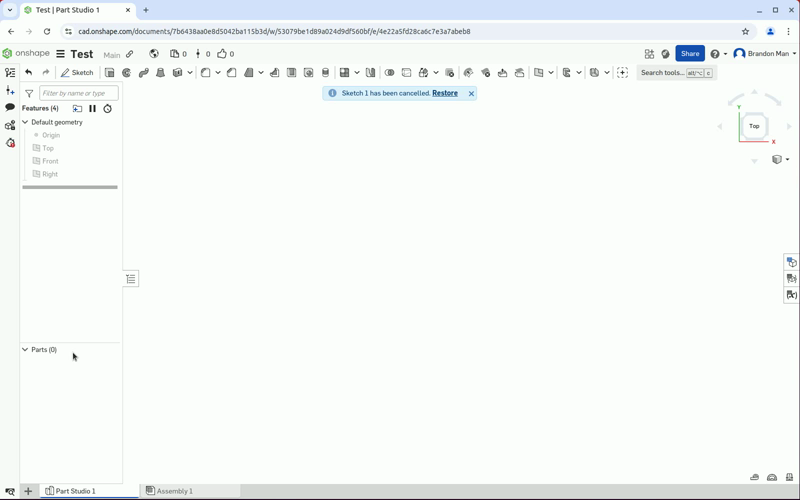
key_down(shift)
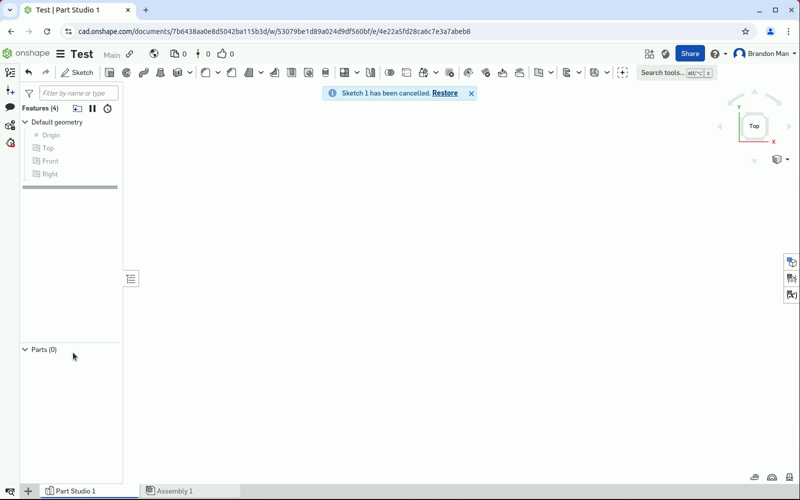
key(up)
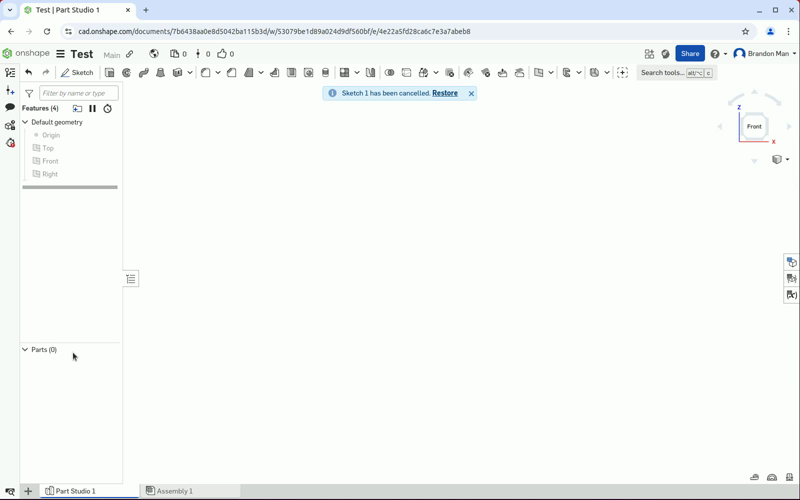
key_up(shift)
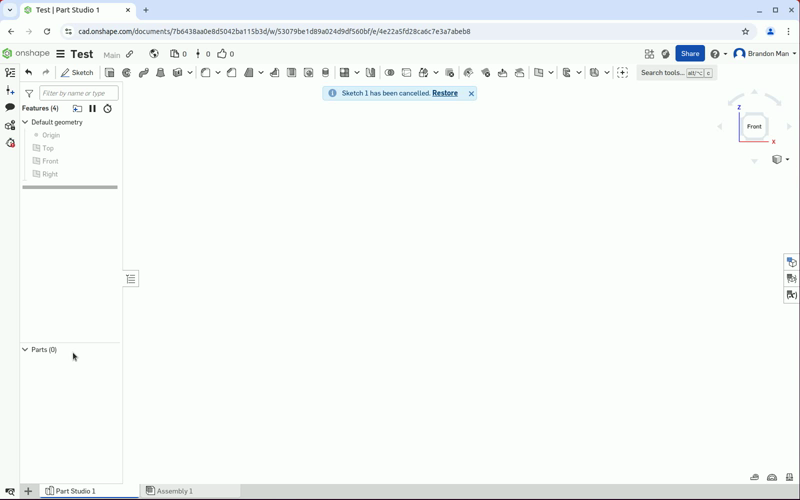
mouse_move(73, 352)
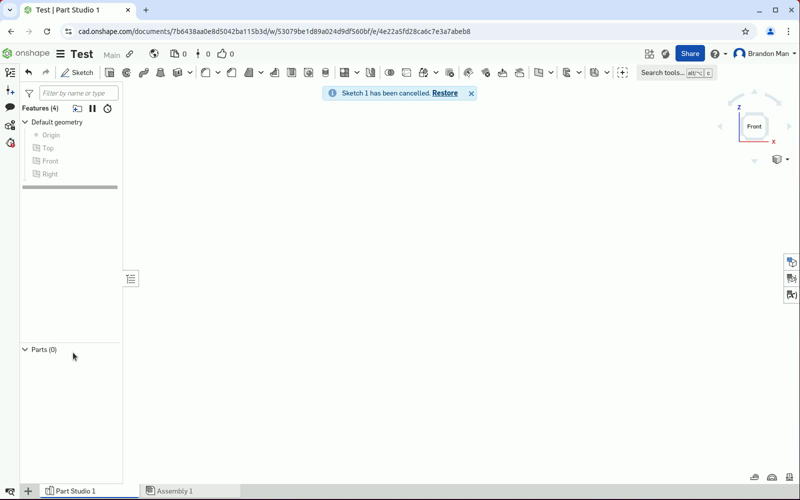
key(shift+y)
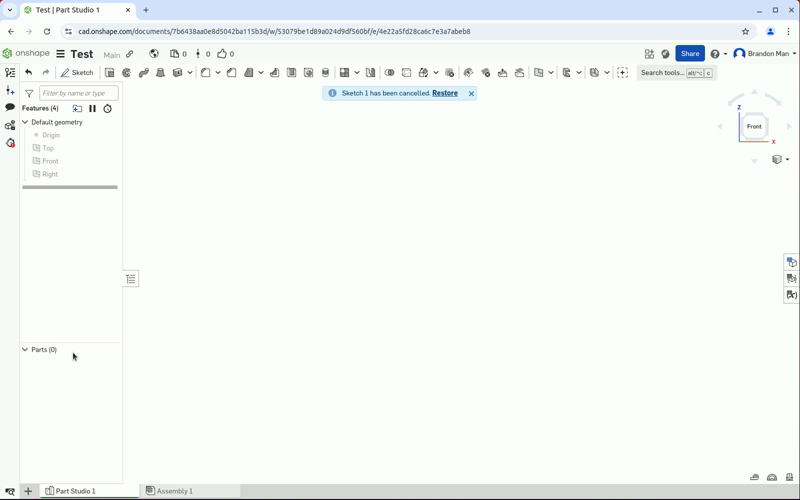
key(shift+s)
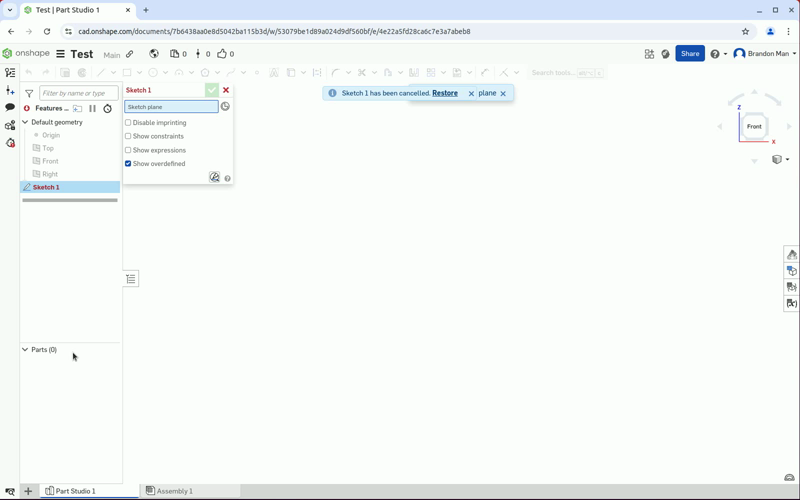
mouse_move(73, 163)
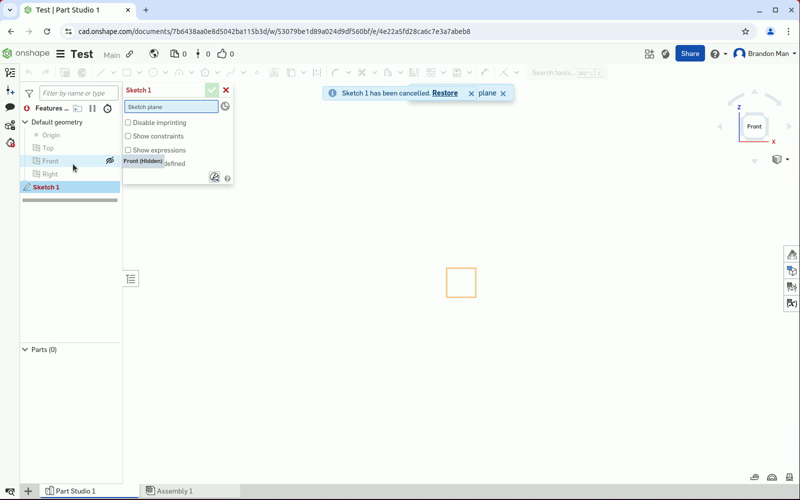
click(73, 163)
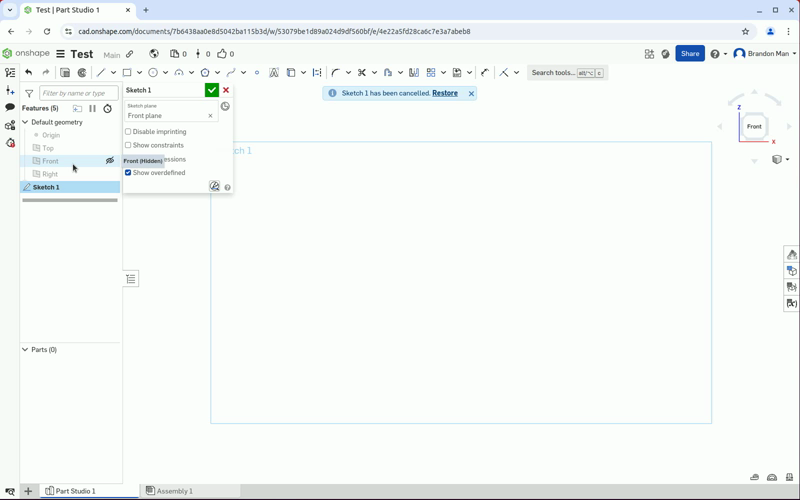
mouse_move(73, 352)
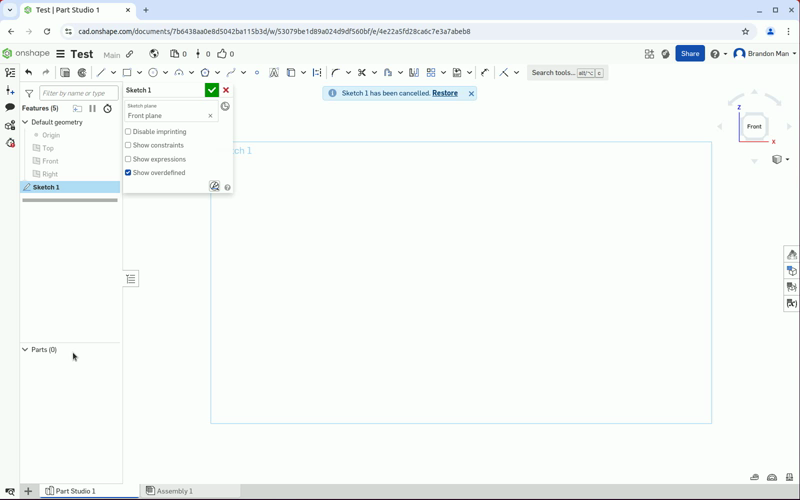
key(y)
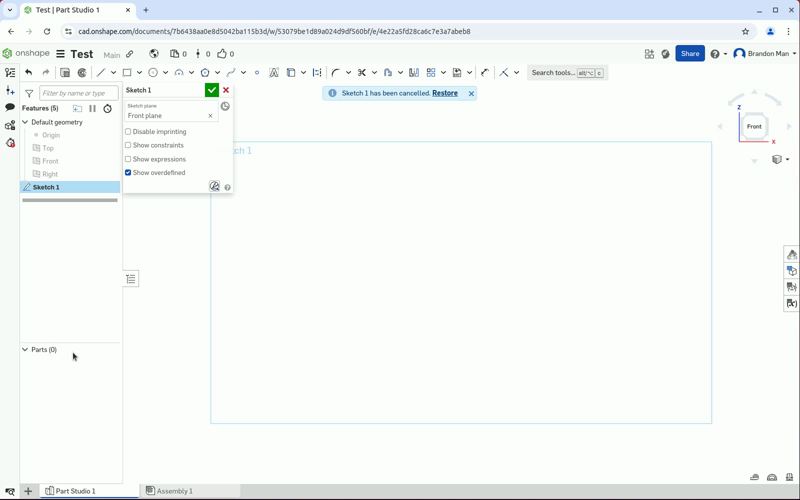
key(c)
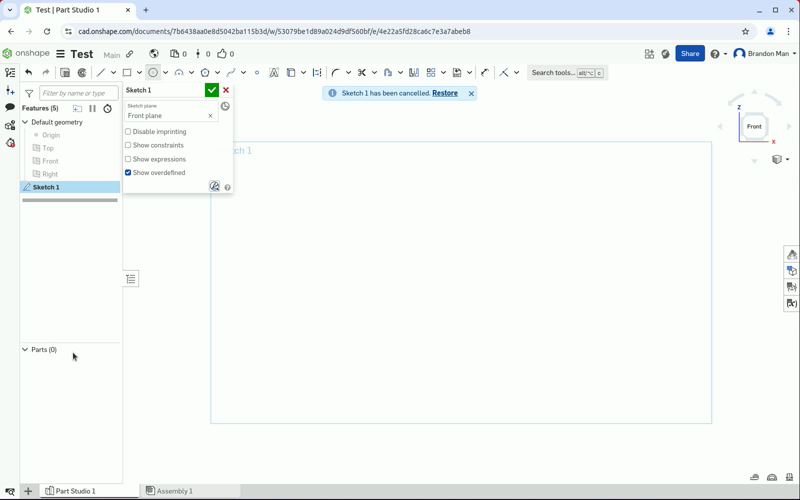
key_down(shift)
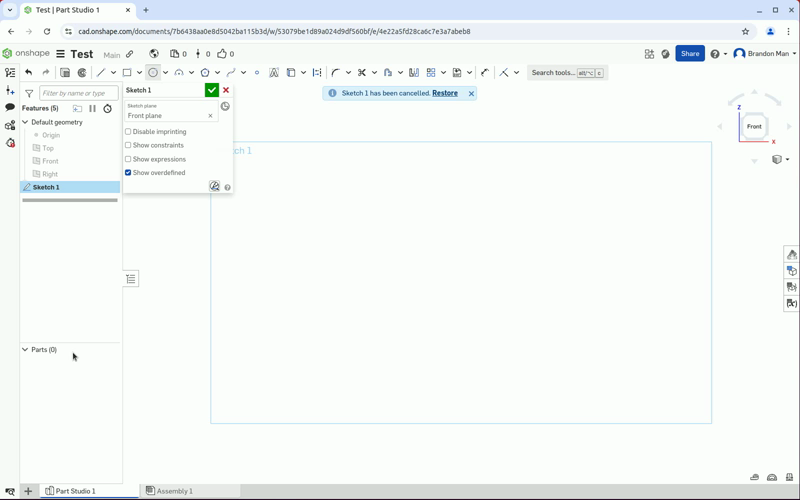
mouse_move(461, 282)
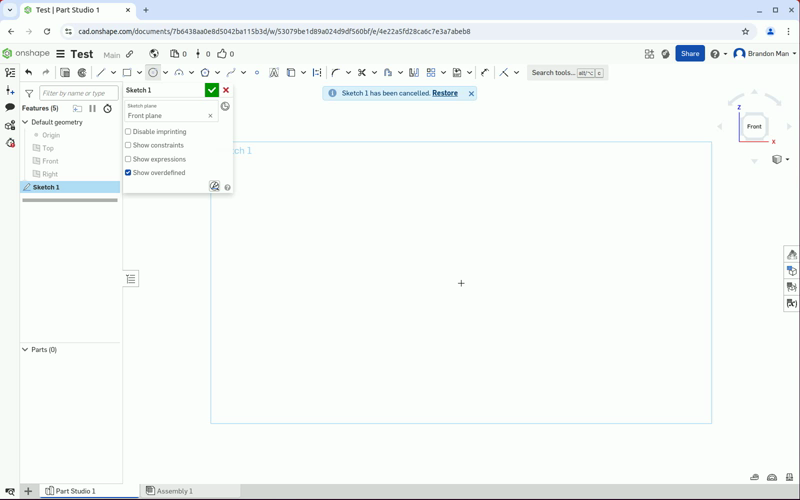
click(461, 282)
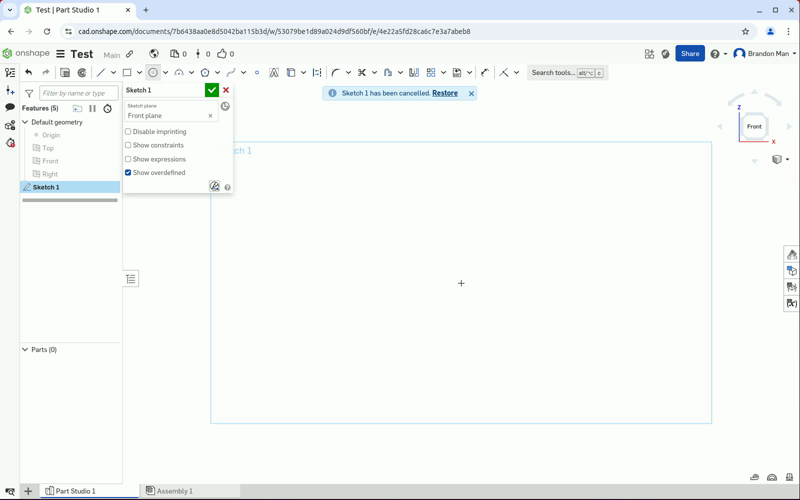
key_up(shift)
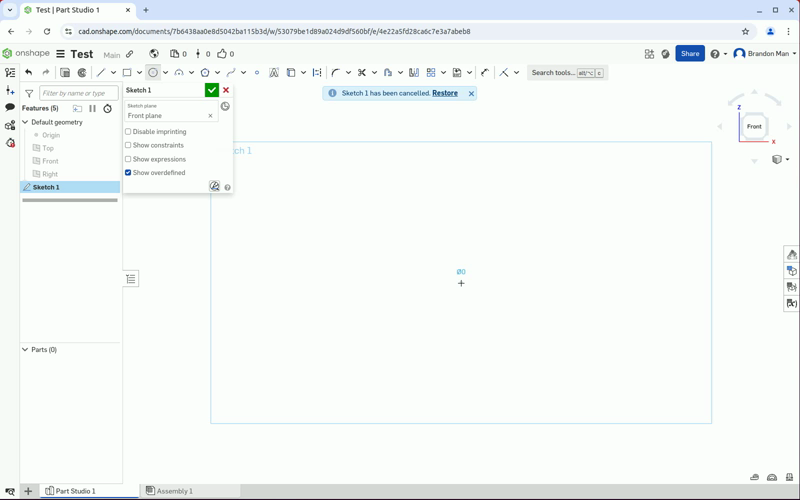
mouse_move(476, 282)
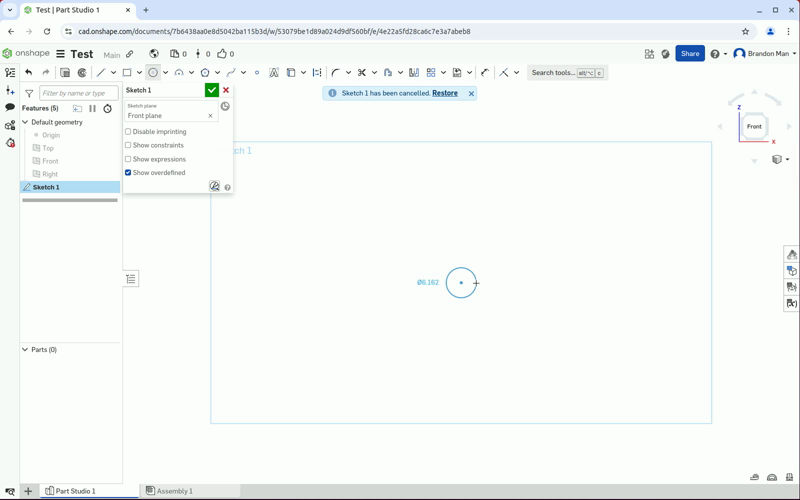
click(476, 282)
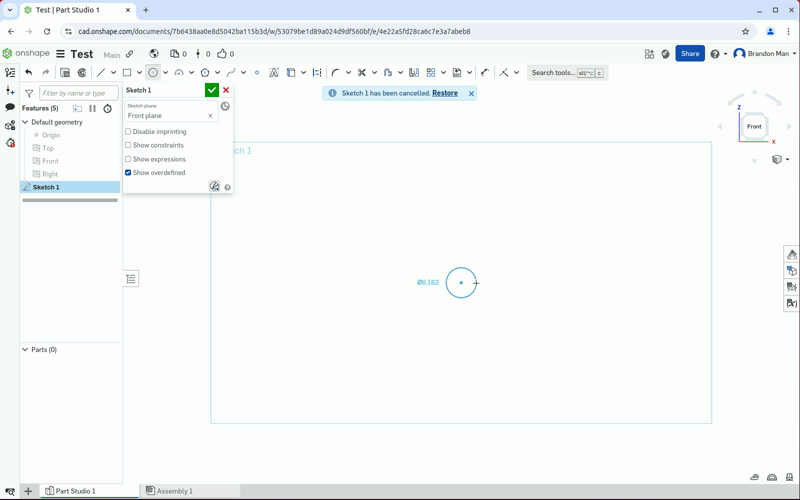
key(esc)
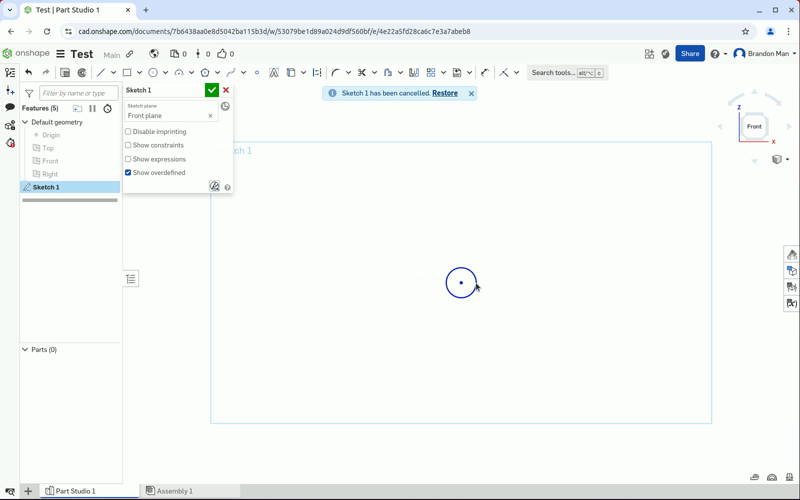
mouse_move(450, 276)
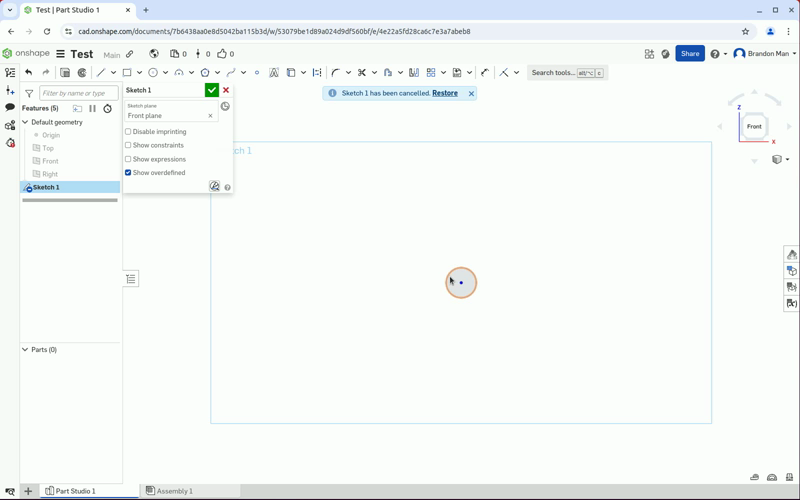
scroll(6)
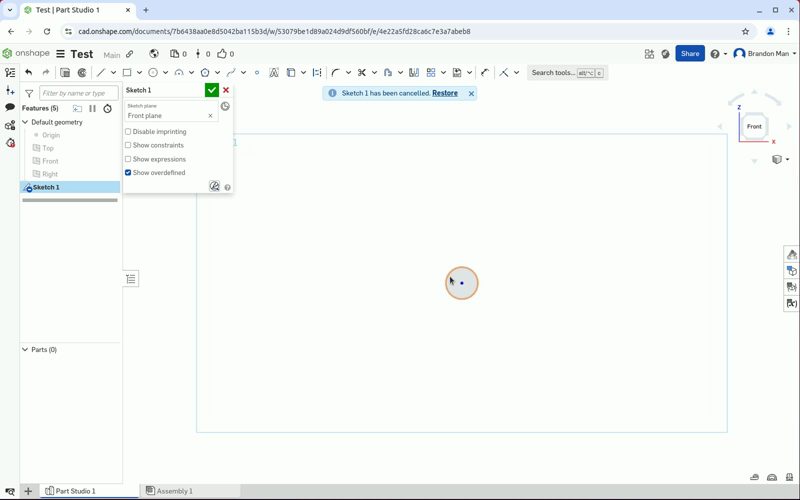
scroll(6)
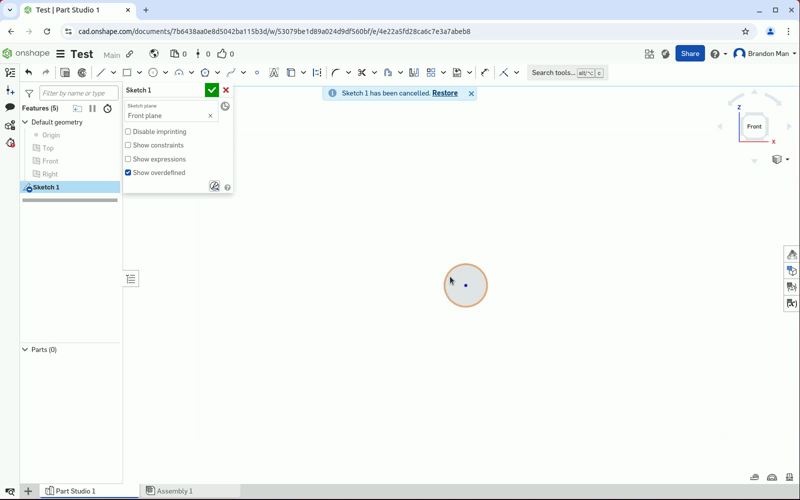
scroll(6)
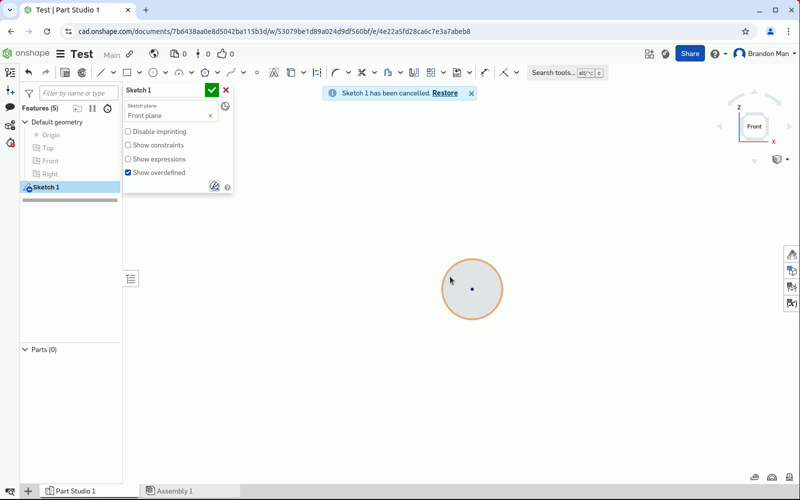
scroll(6)
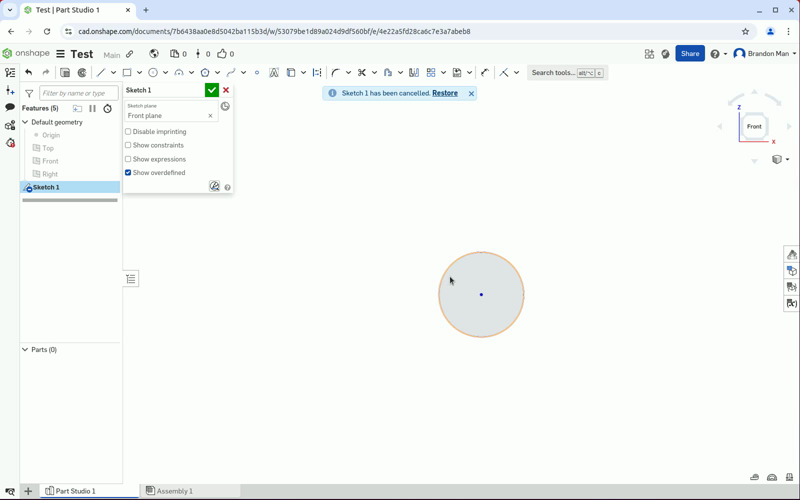
scroll(6)
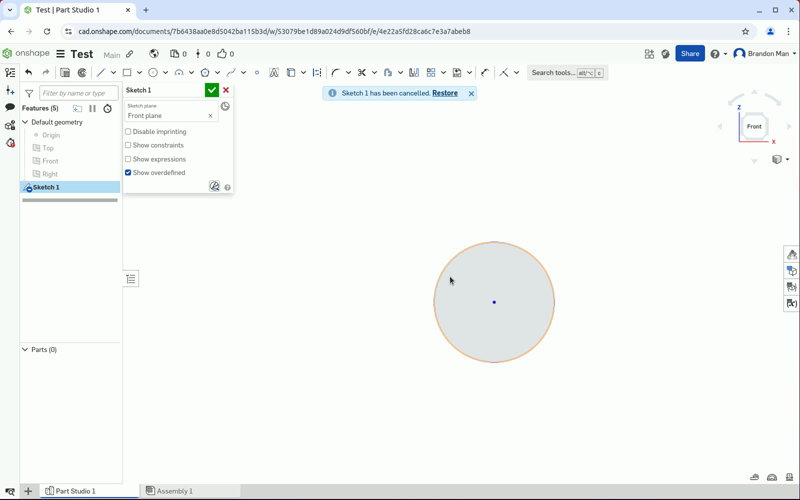
scroll(6)
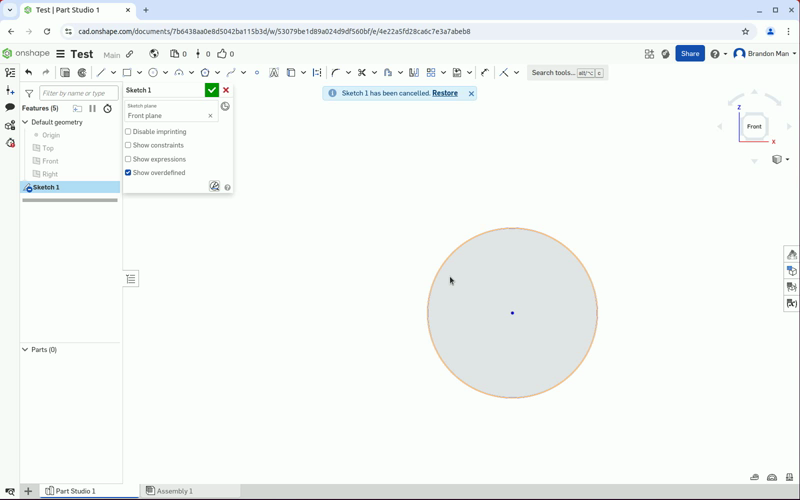
scroll(6)
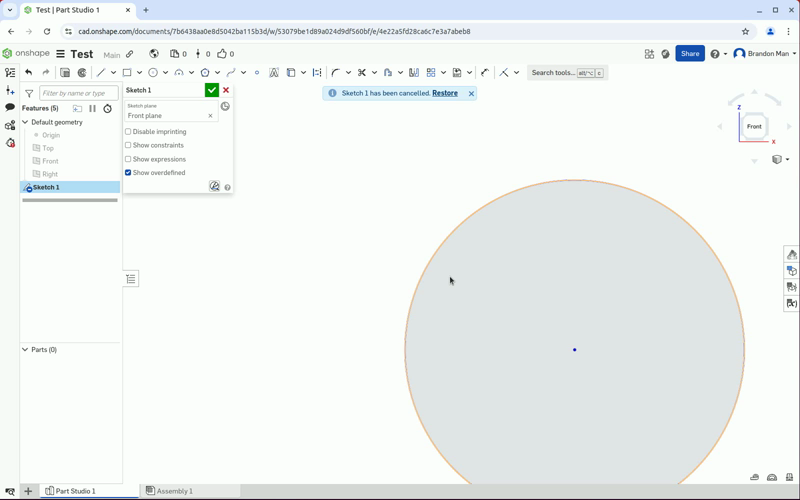
click(450, 276)
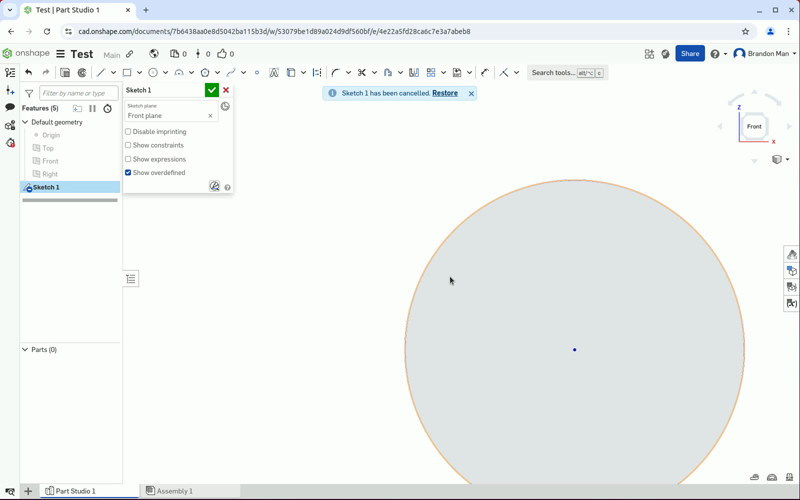
scroll(-6)
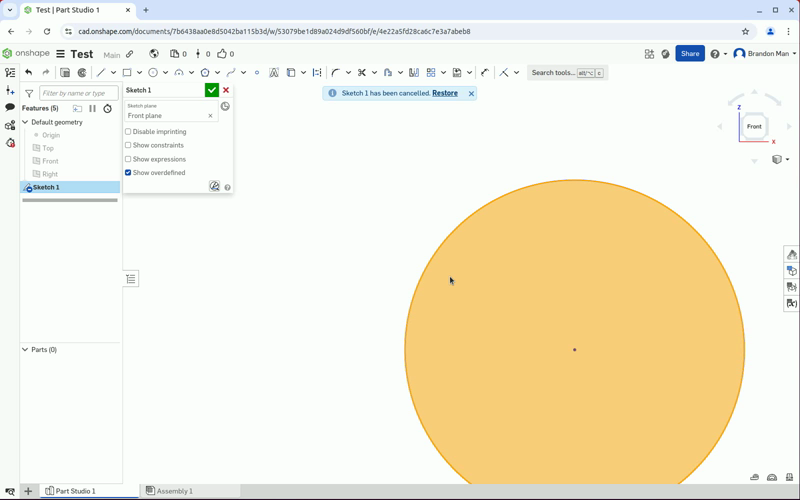
scroll(-6)
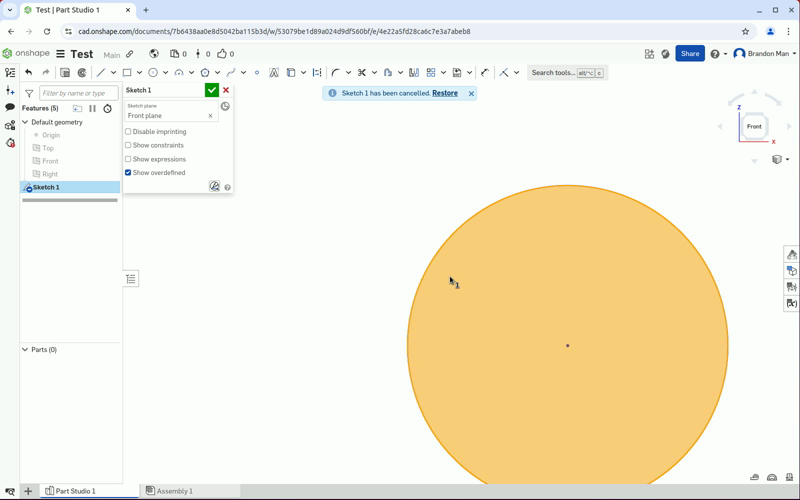
scroll(-6)
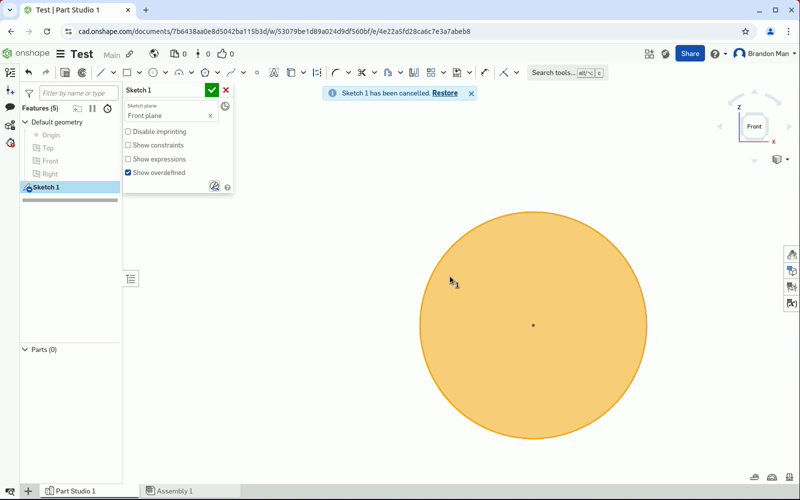
scroll(-6)
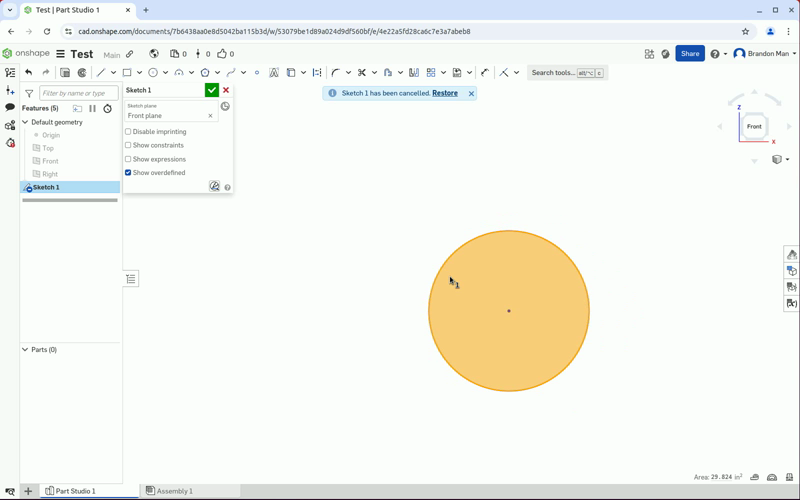
scroll(-6)
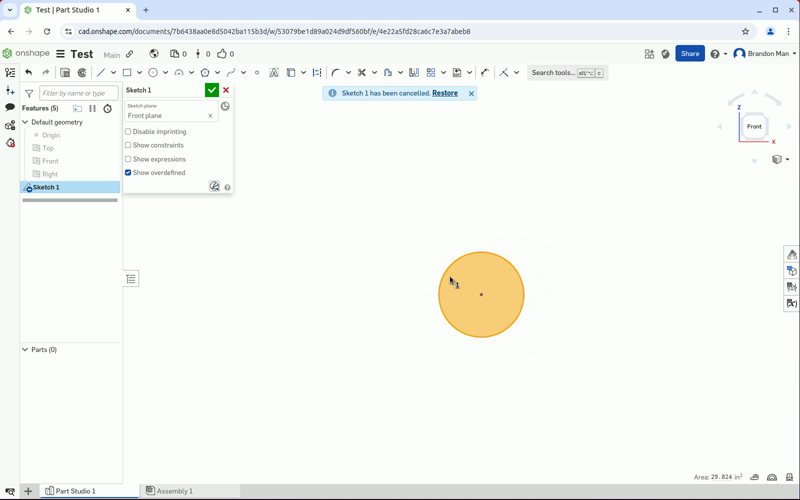
scroll(-6)
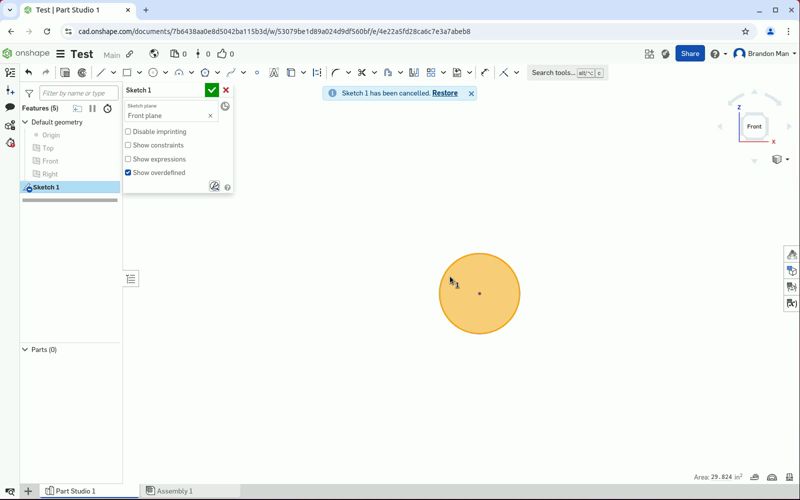
scroll(-6)
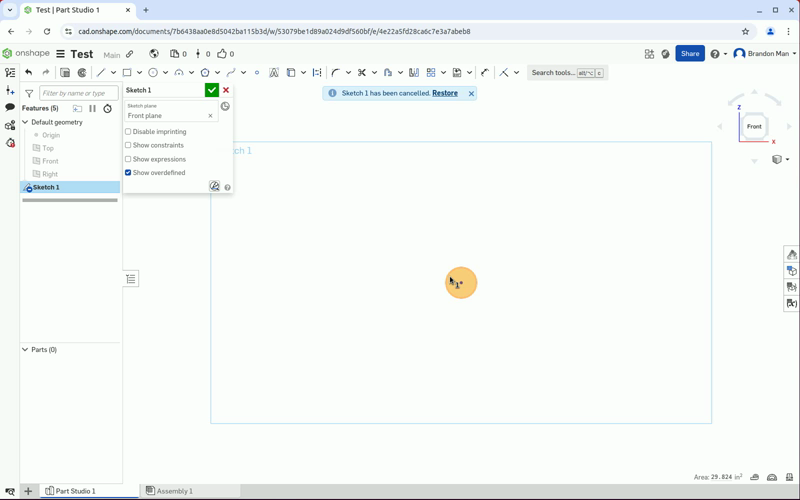
mouse_move(73, 352)
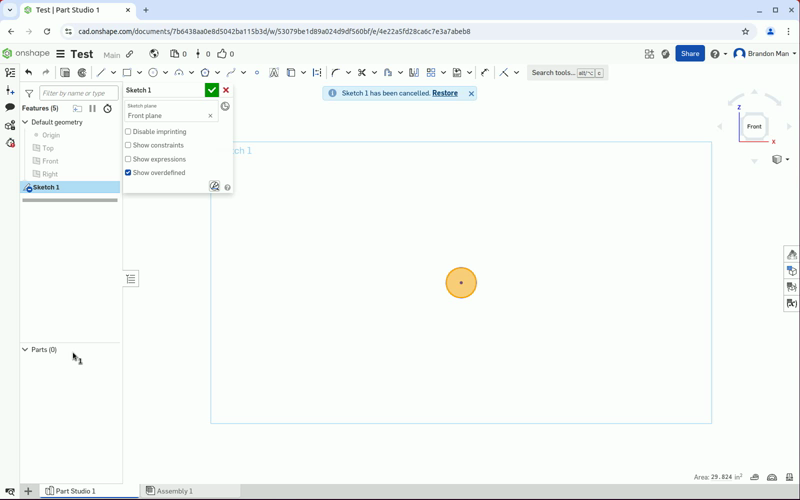
key(shift+y)
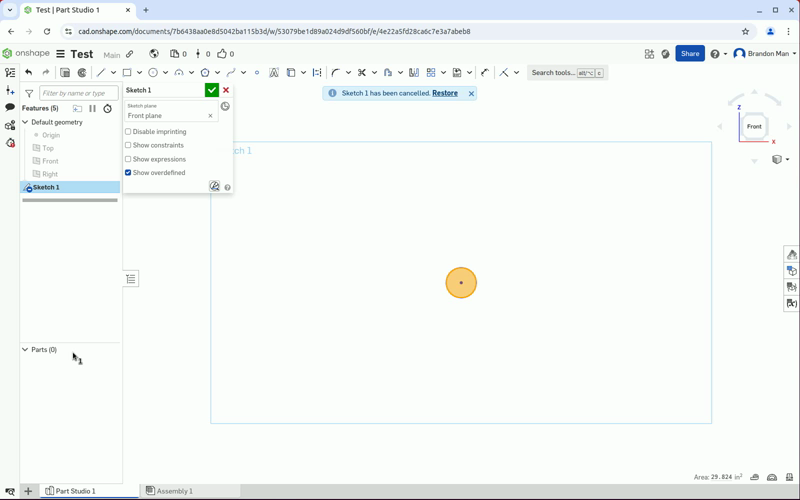
key(shift+e)
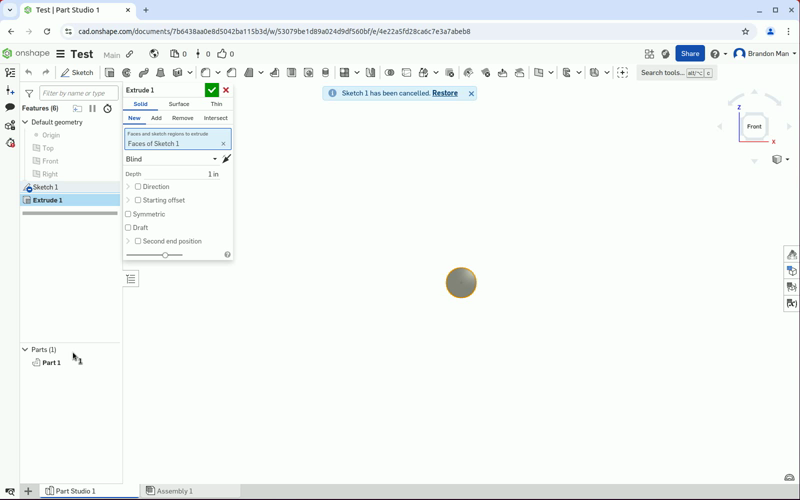
mouse_move(143, 106)
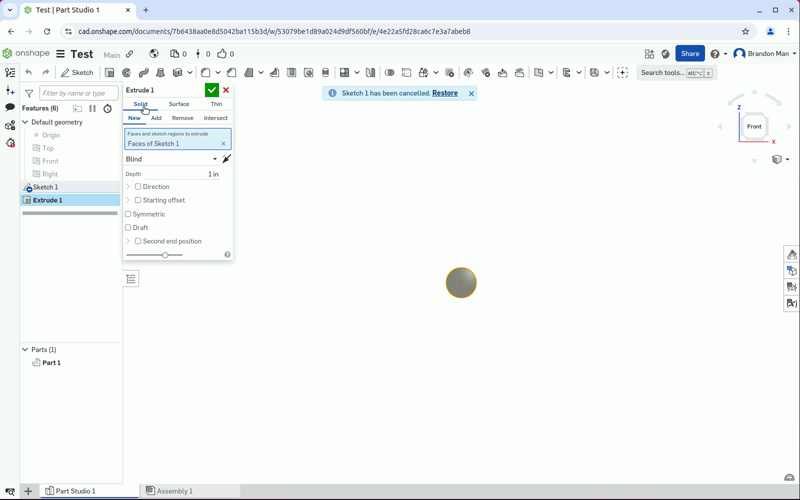
click(143, 106)
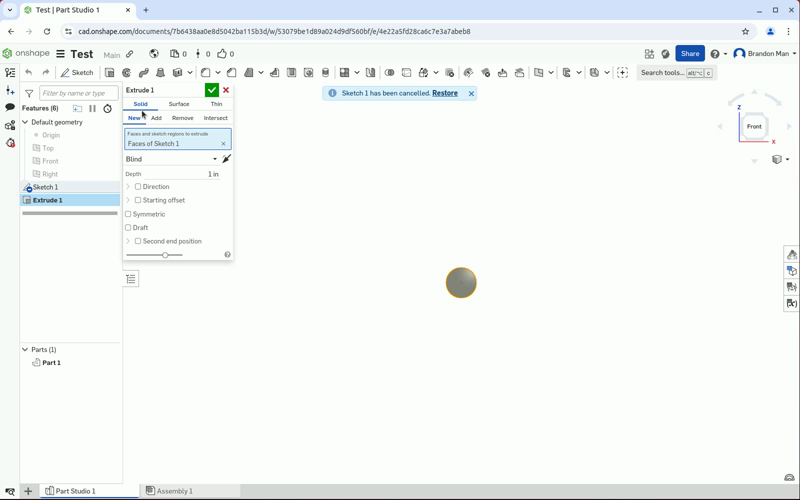
mouse_move(137, 120)
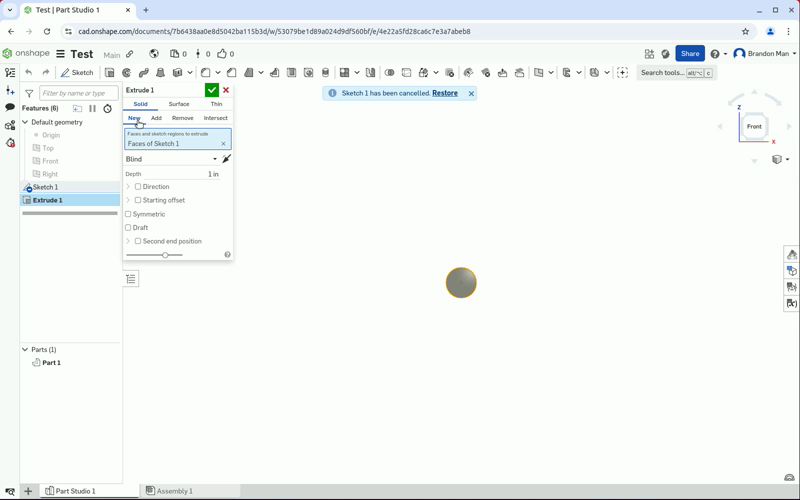
click(137, 120)
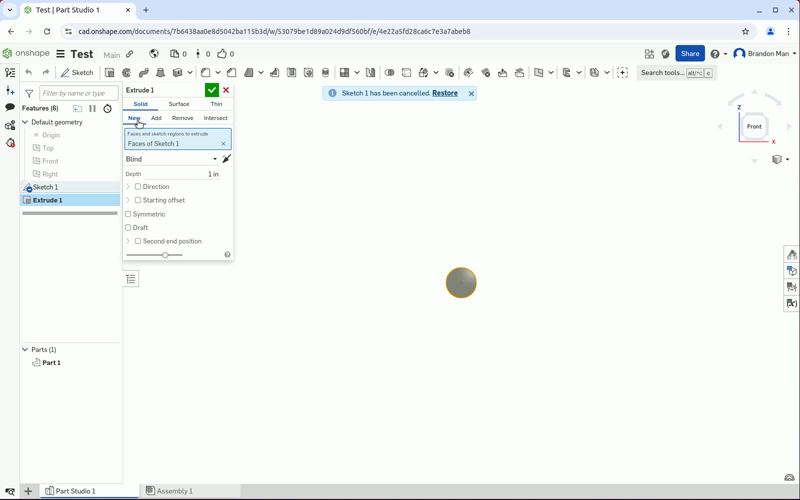
key(tab, 4)
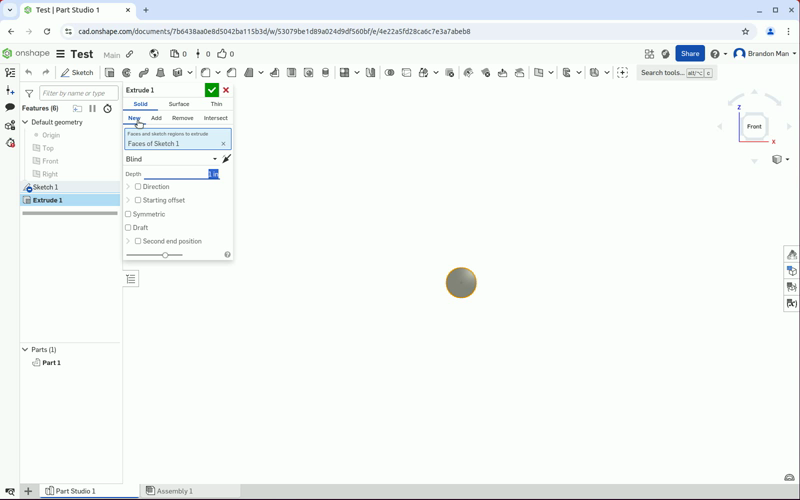
text(17.331)
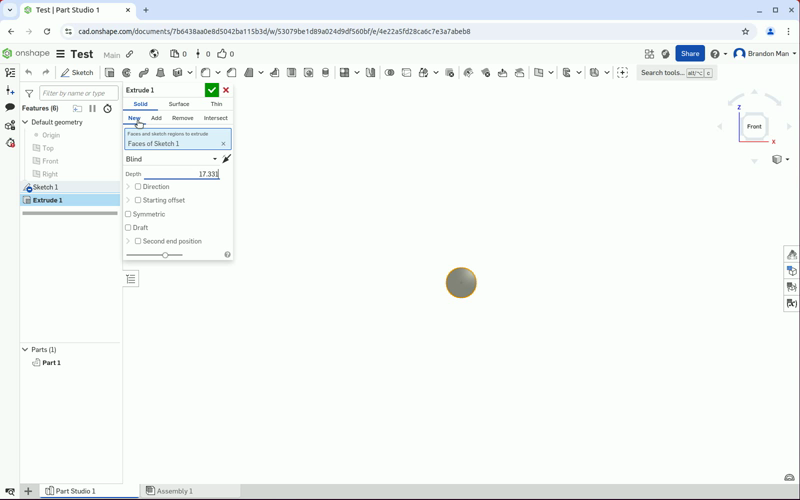
key(enter)
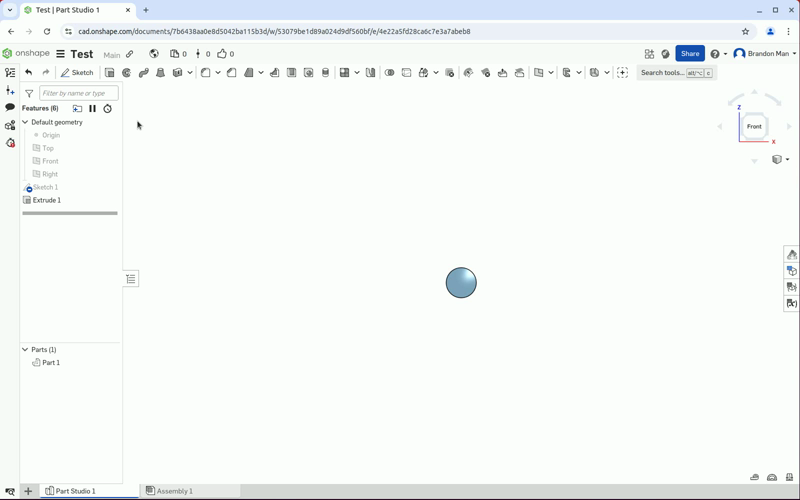
key(shift+h)
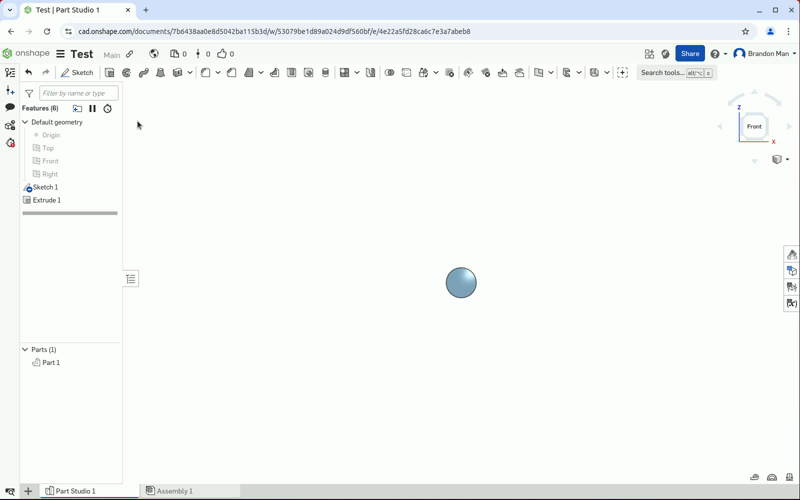
key(shift+h)
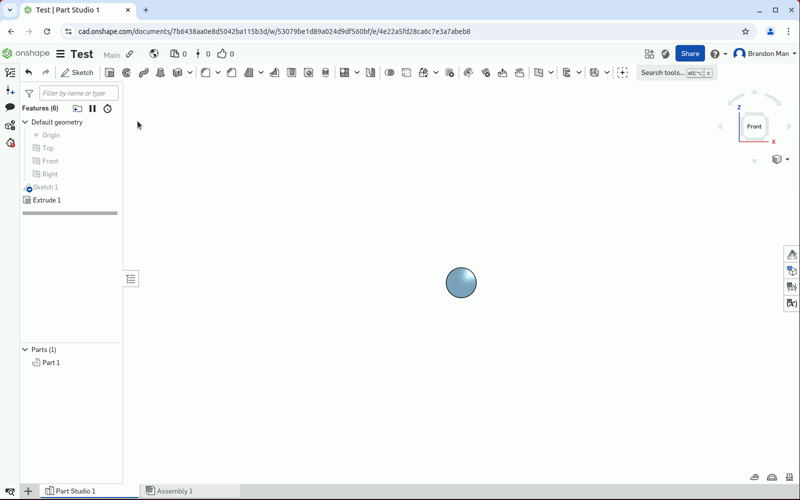
mouse_move(73, 189)
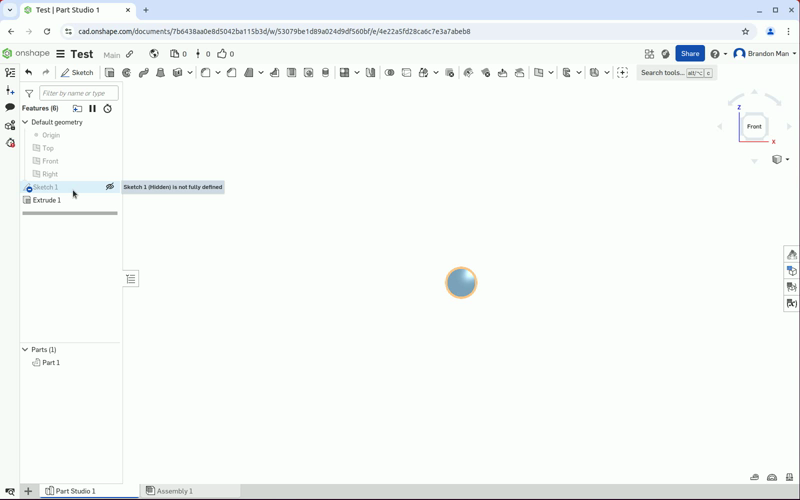
click(73, 189)
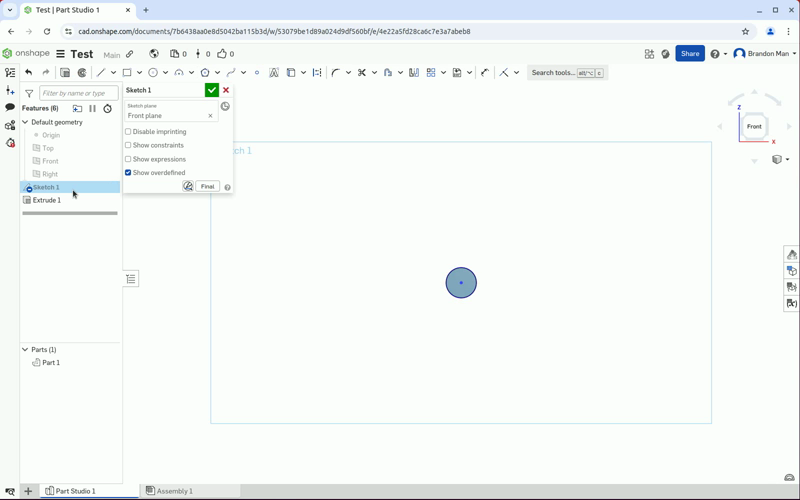
mouse_move(229, 92)
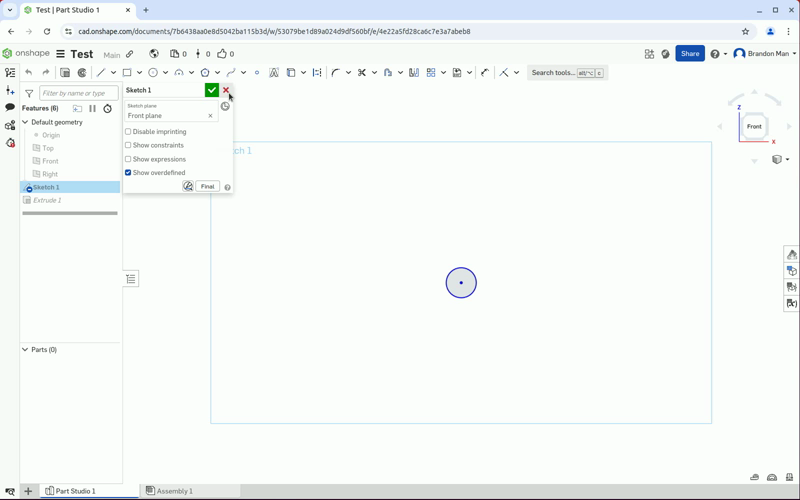
click(229, 92)
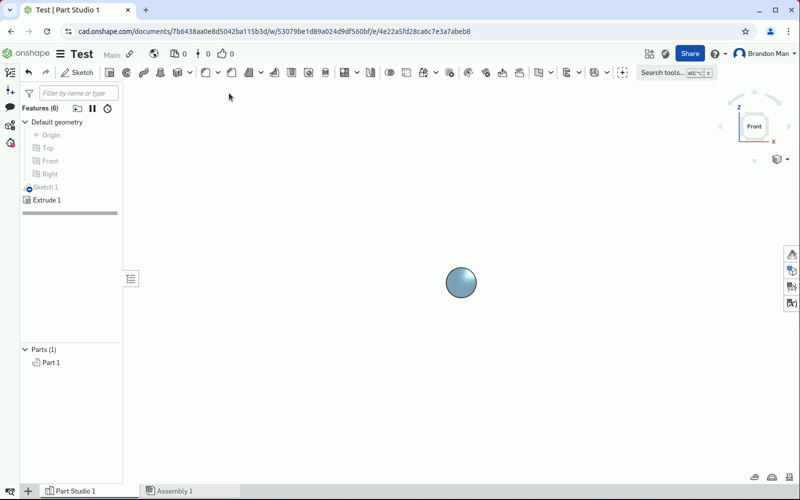
mouse_move(541, 75)
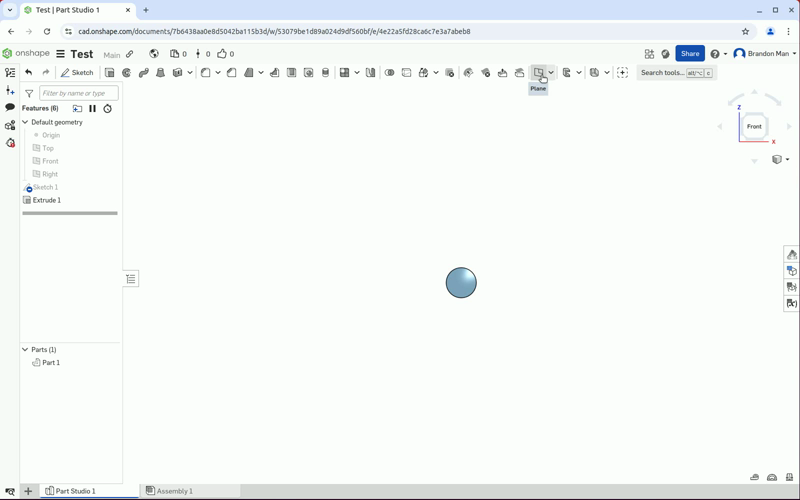
click(541, 75)
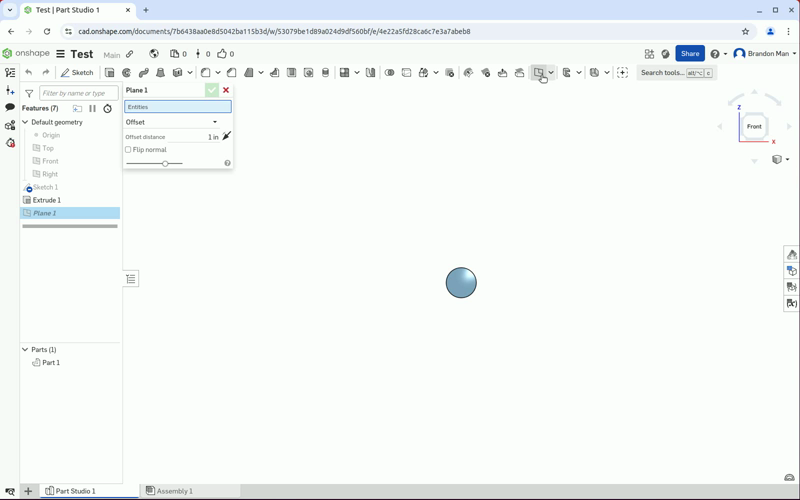
mouse_move(73, 163)
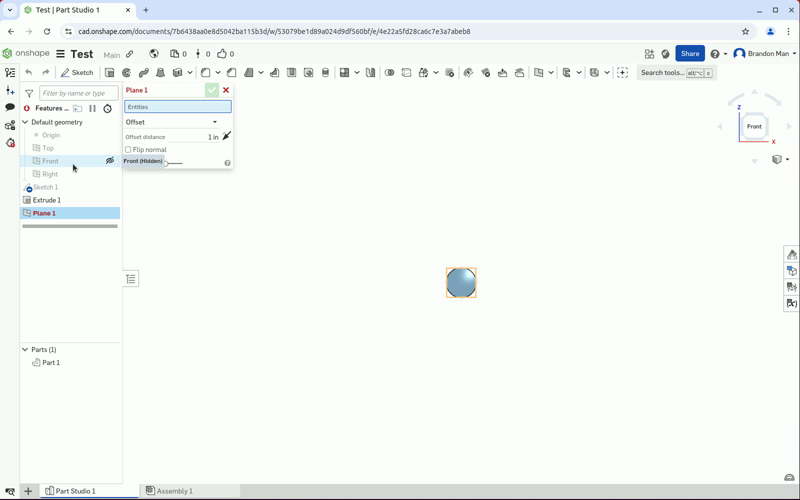
click(73, 163)
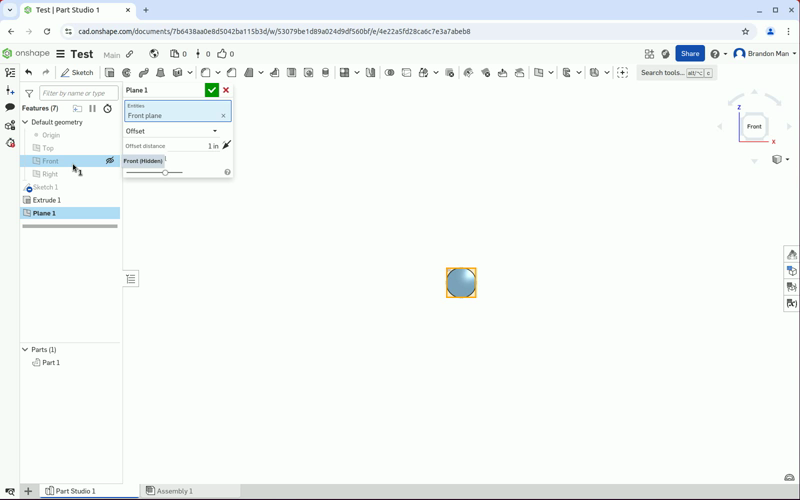
key(tab, 2)
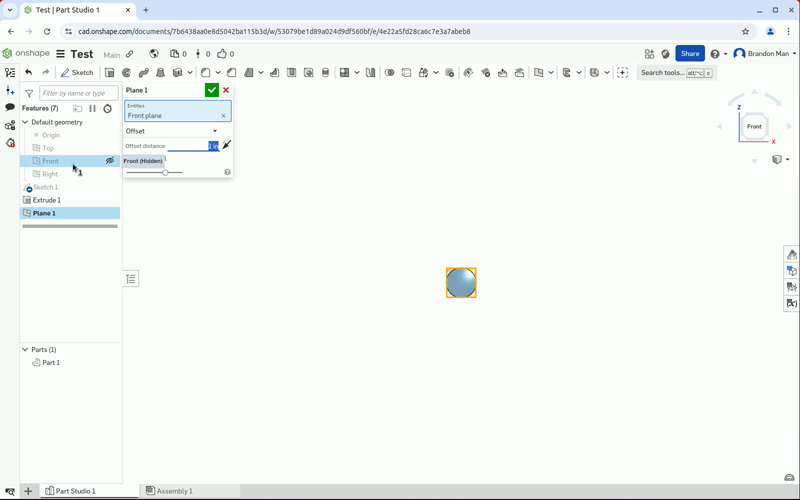
text(17.316)
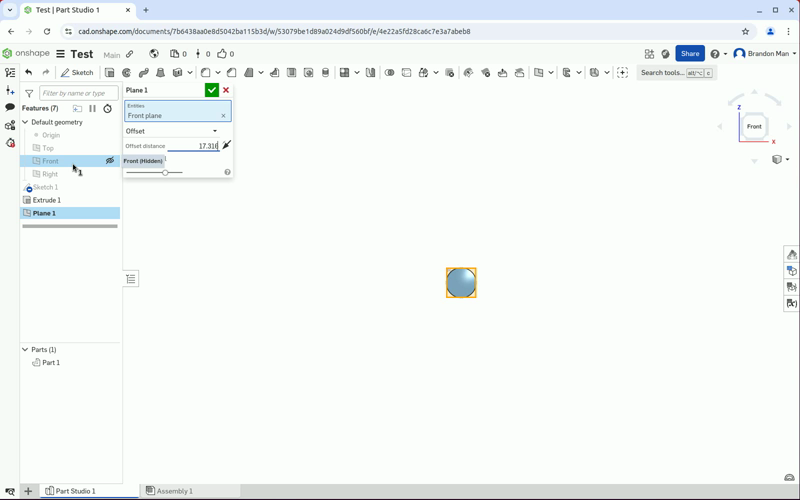
key(enter, 2)
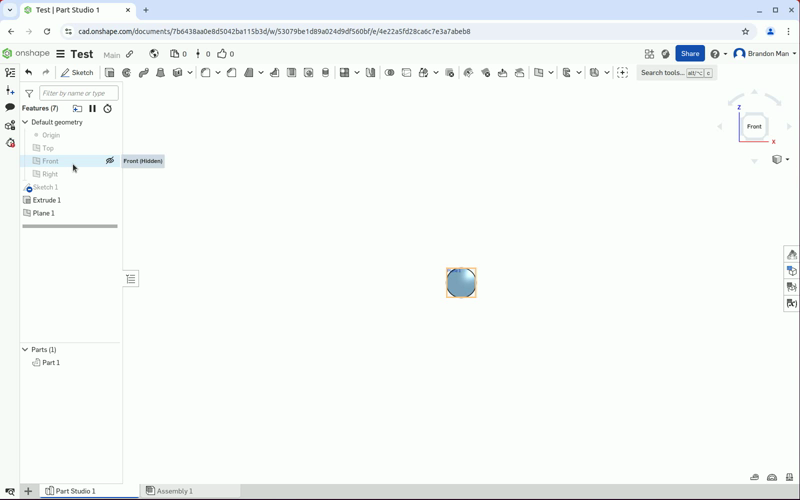
key(shift+s)
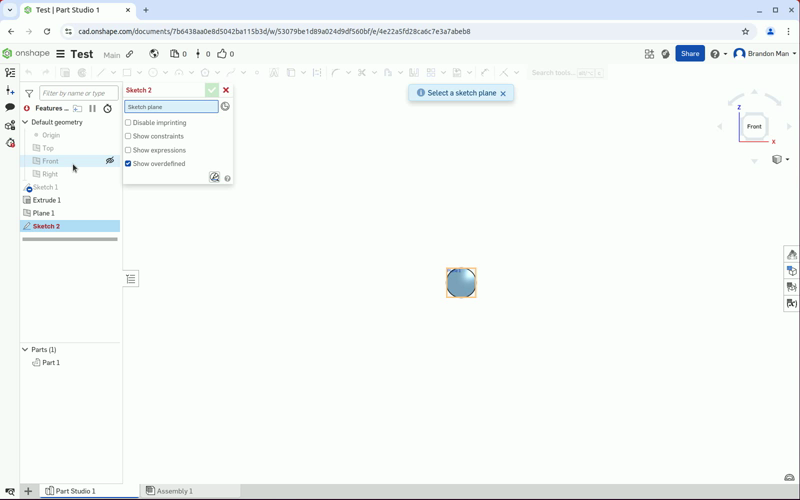
mouse_move(73, 215)
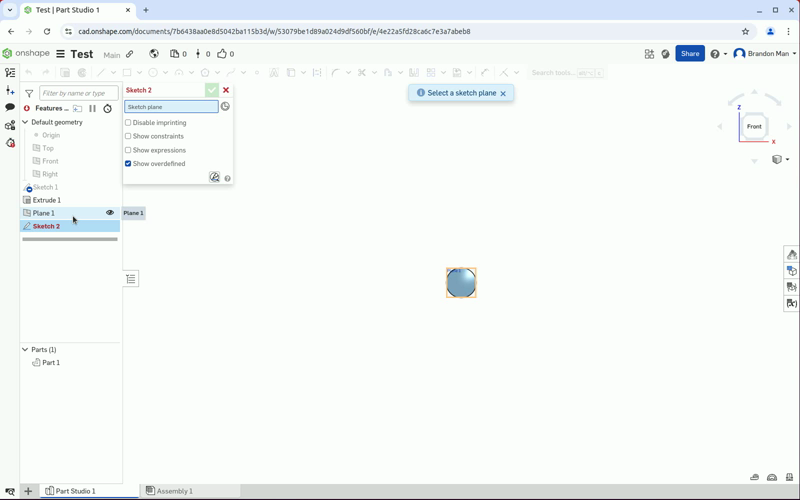
click(73, 215)
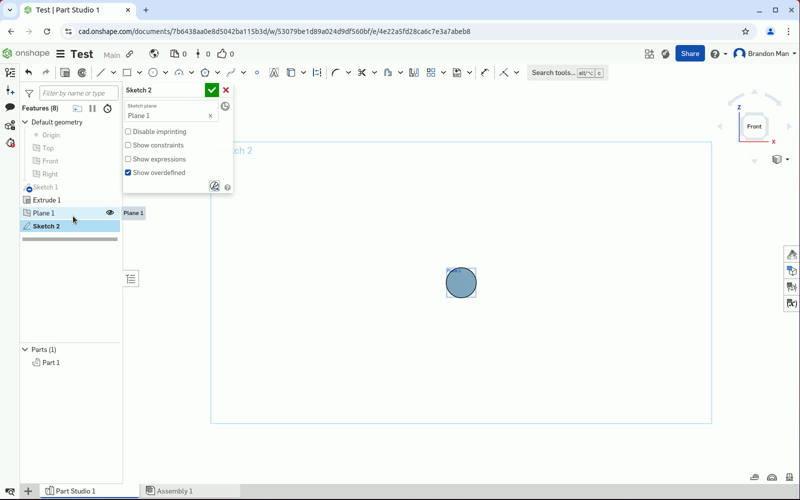
mouse_move(73, 352)
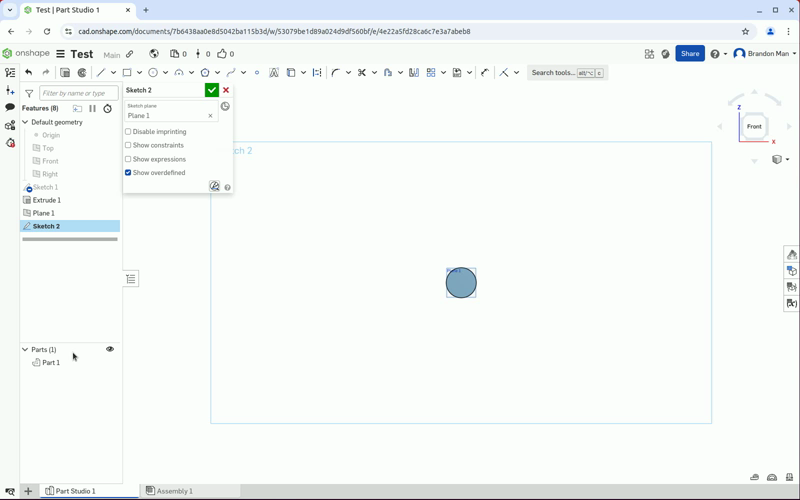
key(y)
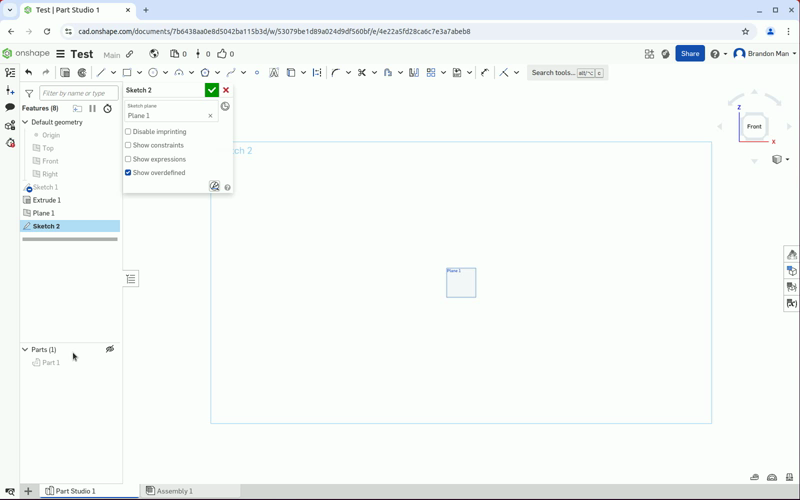
key(c)
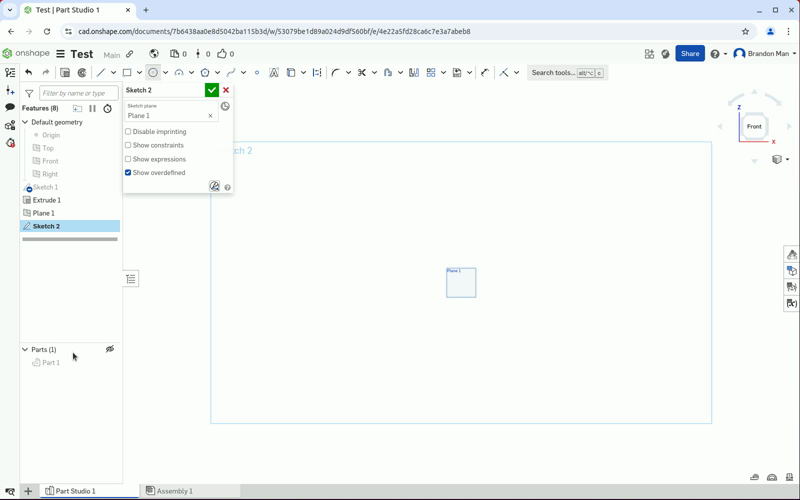
key_down(shift)
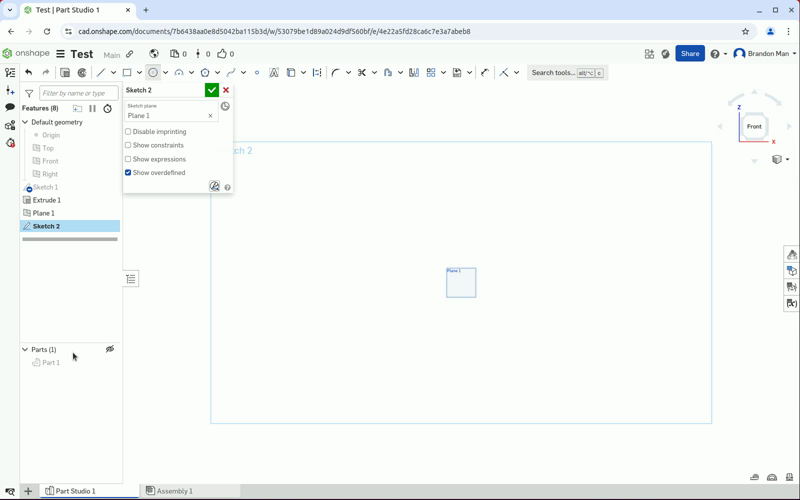
mouse_move(461, 282)
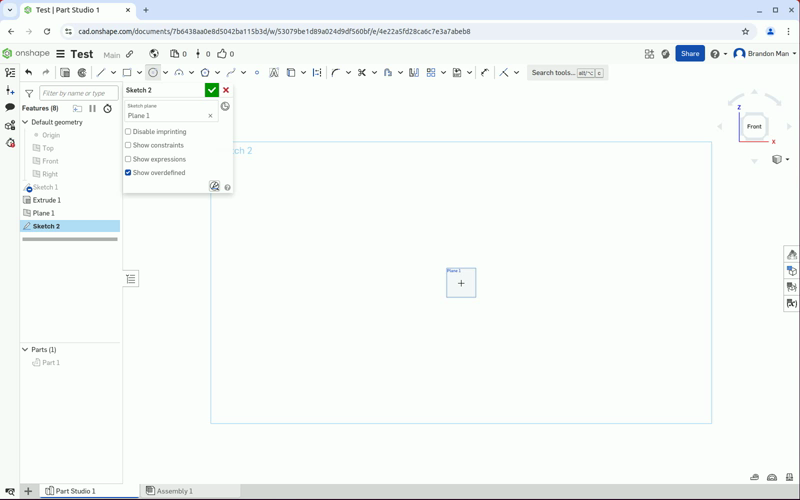
click(461, 282)
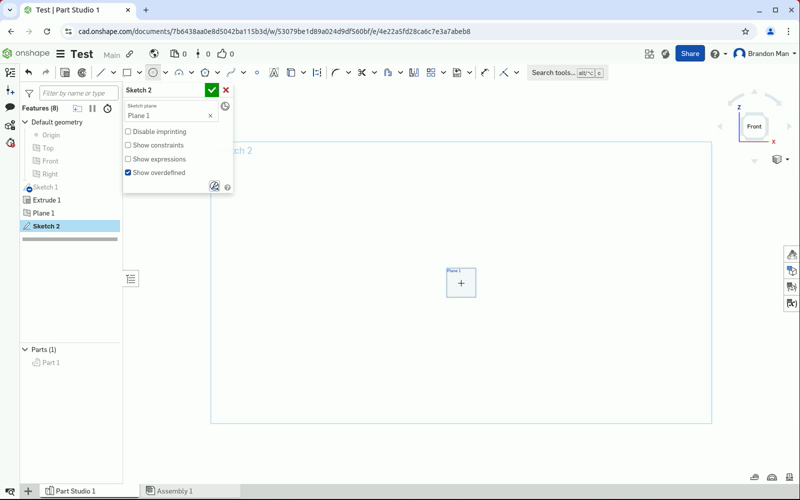
key_up(shift)
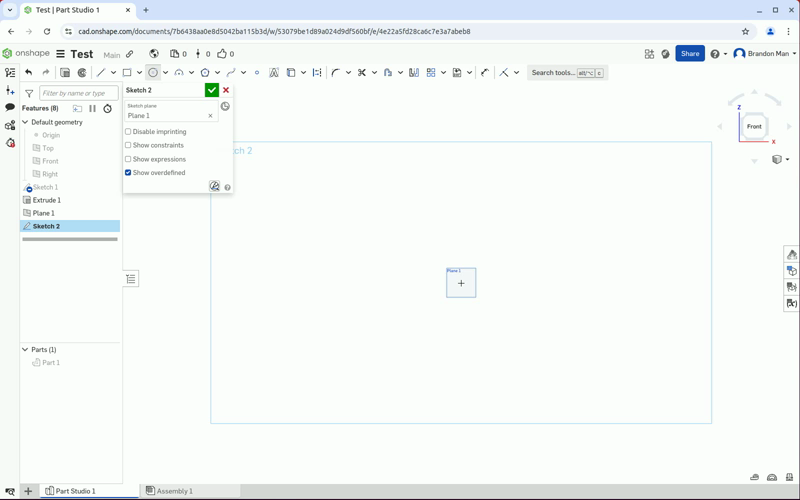
mouse_move(465, 282)
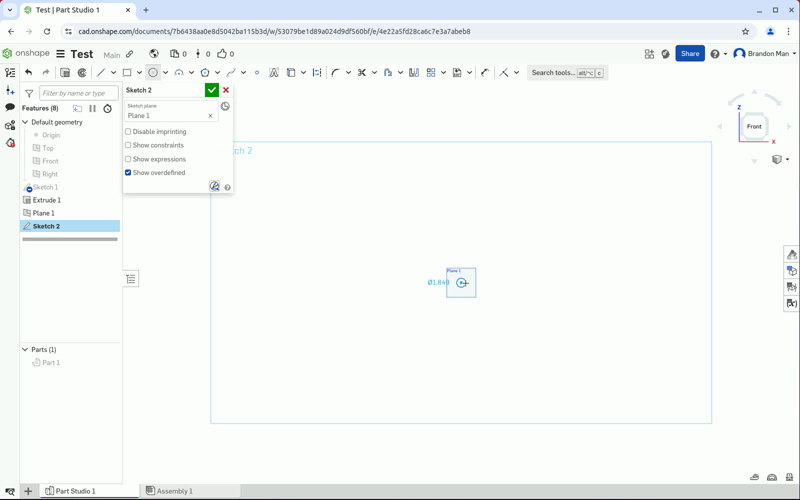
click(465, 282)
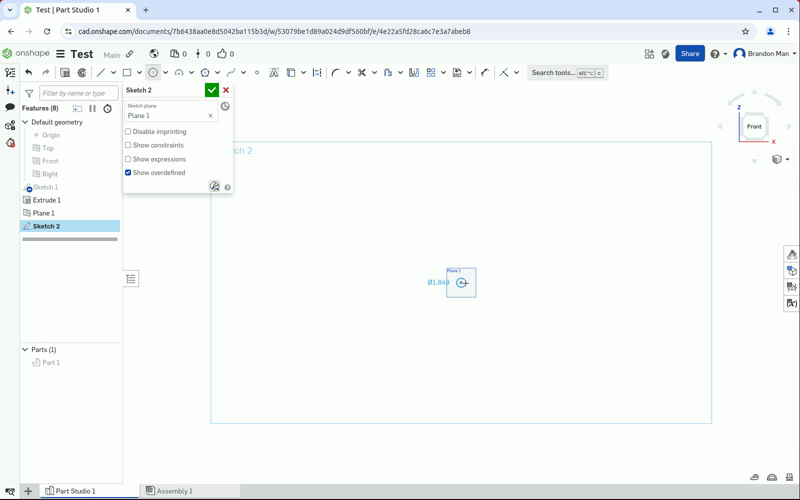
key(esc)
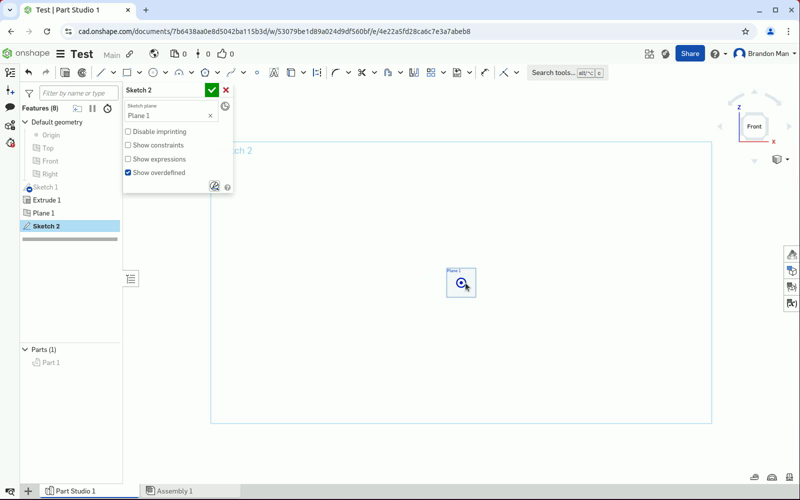
mouse_move(462, 284)
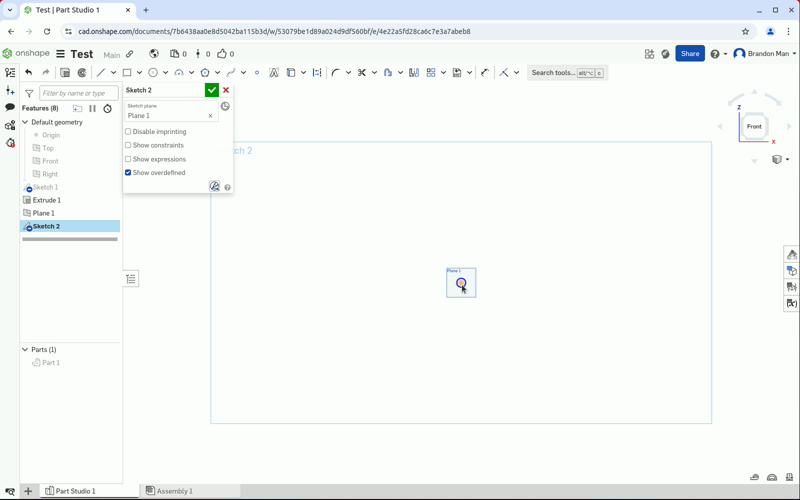
scroll(6)
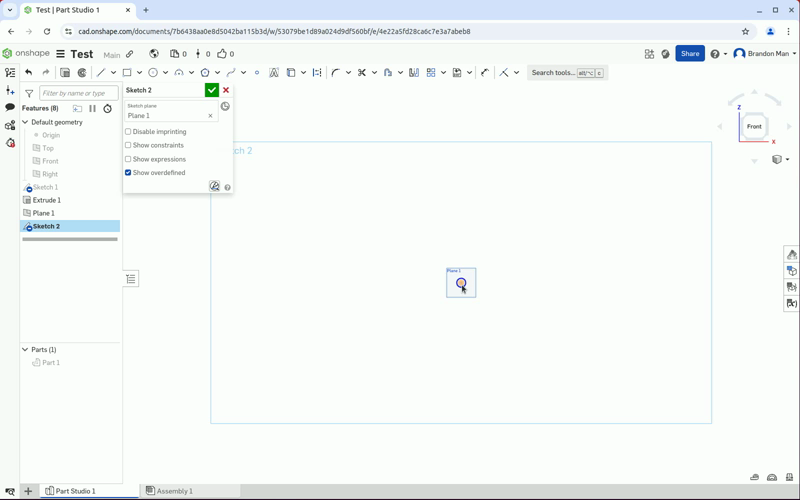
scroll(6)
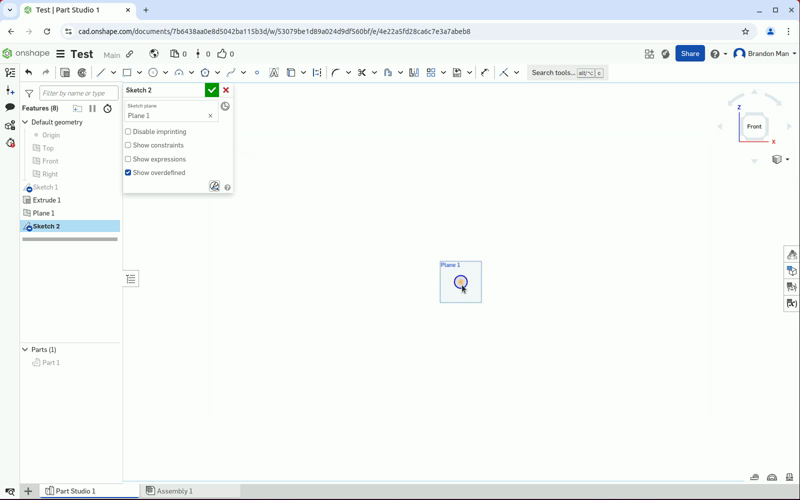
scroll(6)
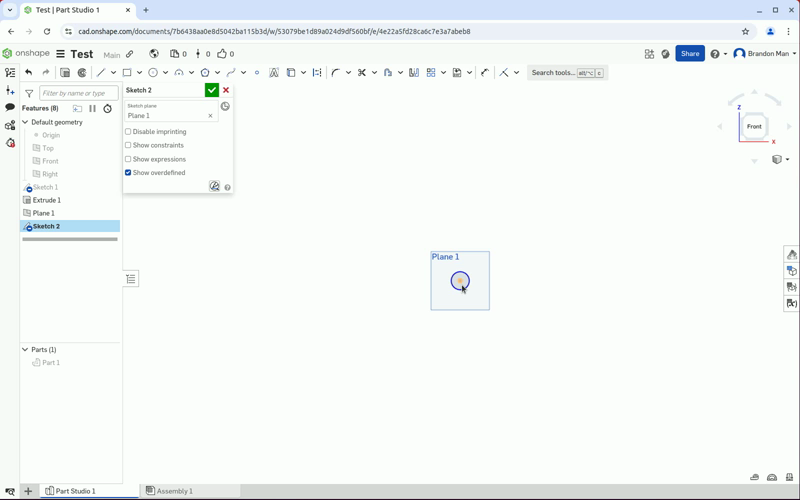
scroll(6)
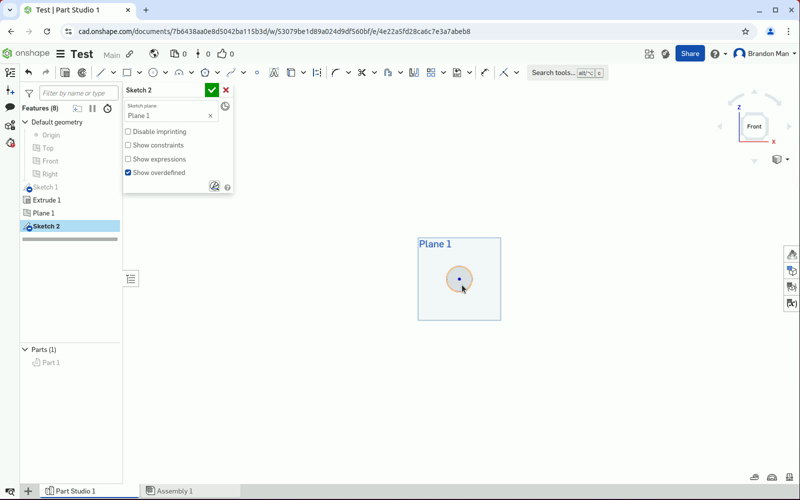
scroll(6)
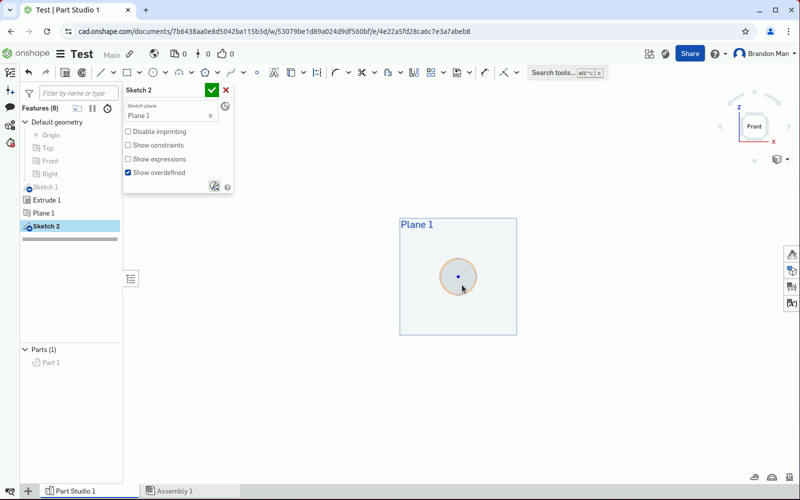
scroll(6)
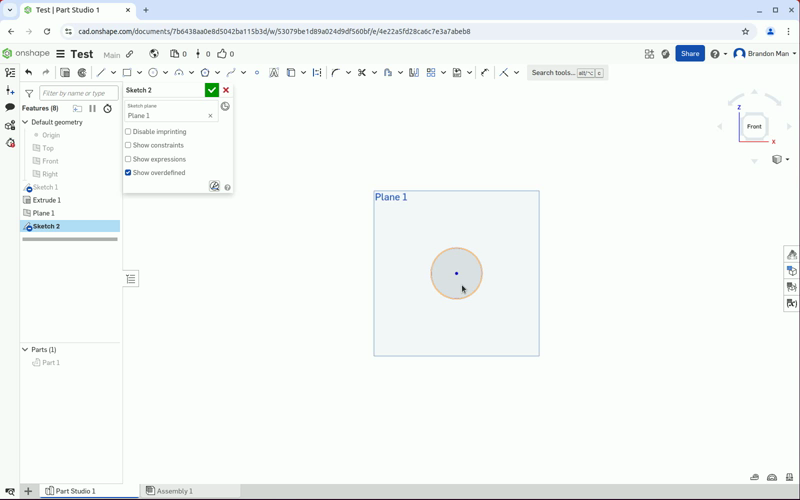
scroll(6)
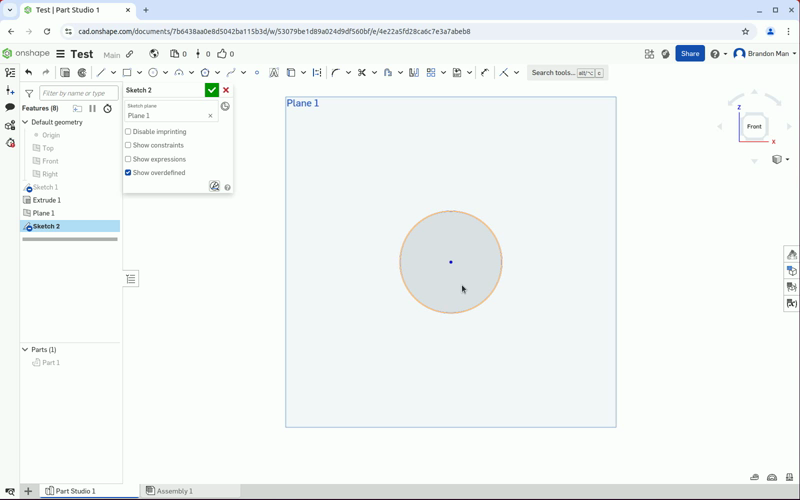
click(462, 284)
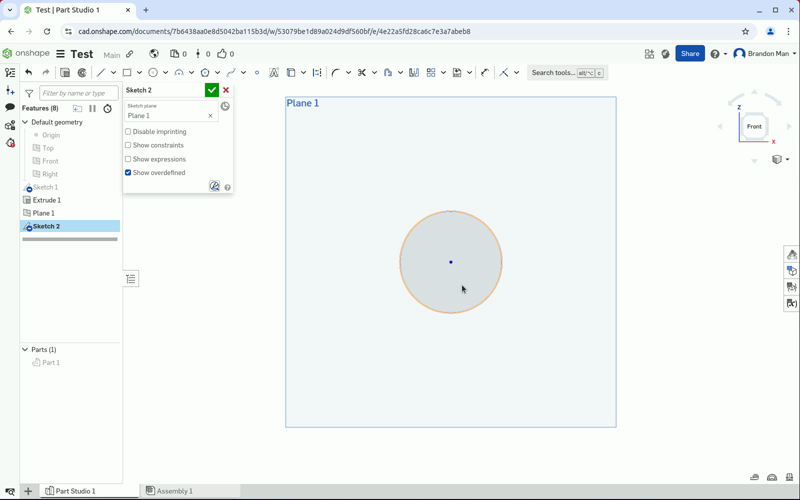
scroll(-6)
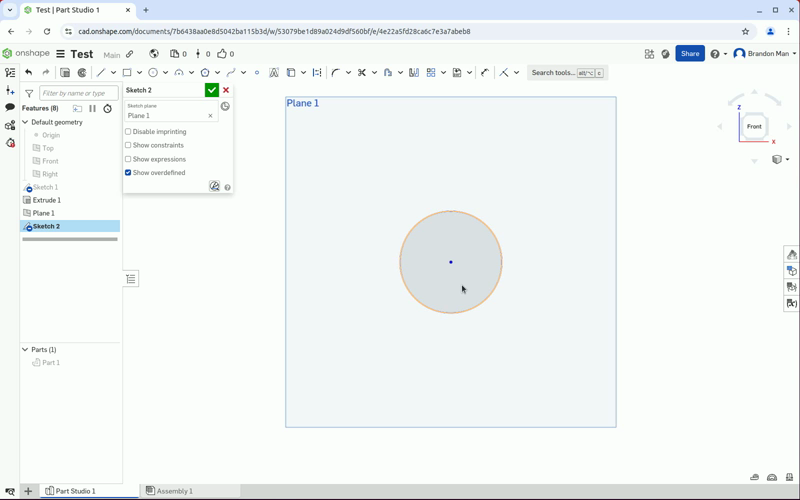
scroll(-6)
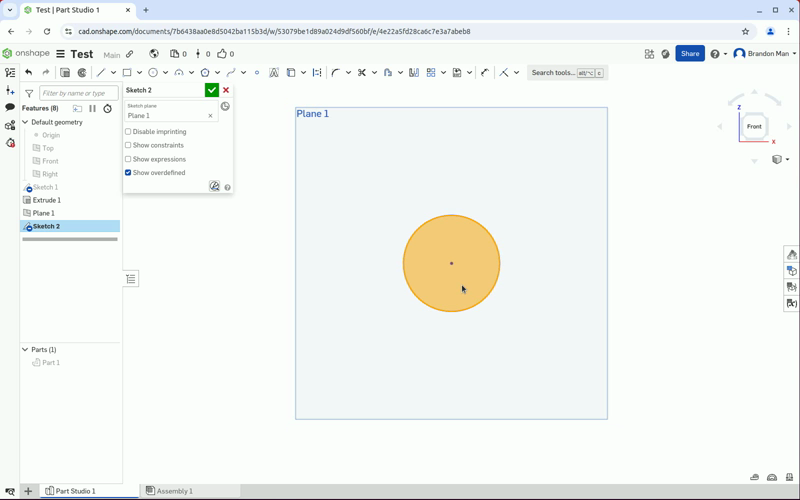
scroll(-6)
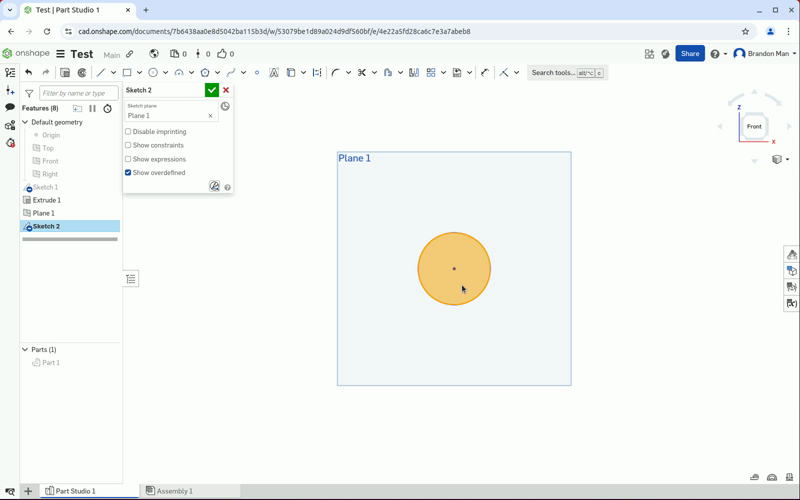
scroll(-6)
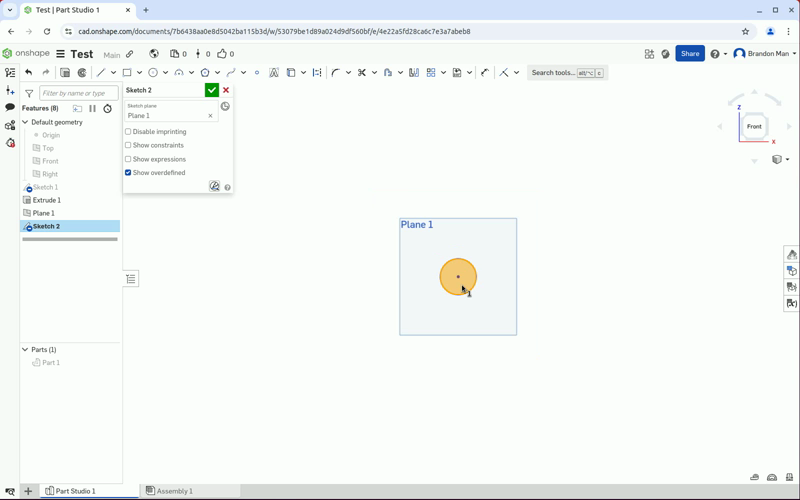
scroll(-6)
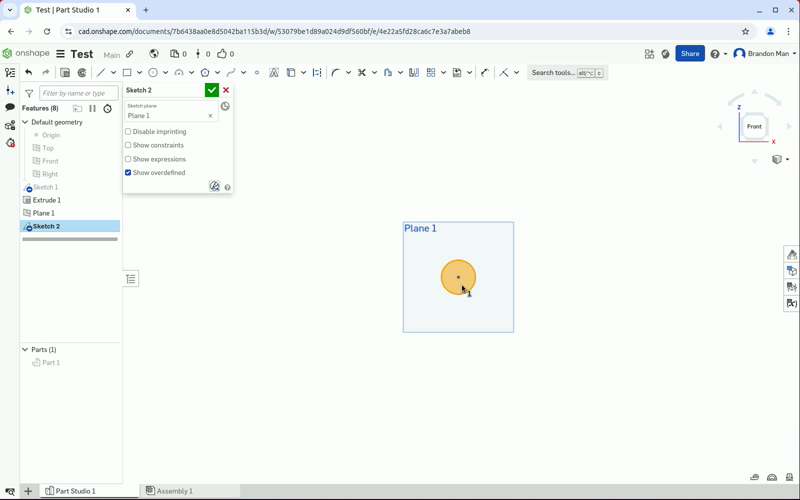
scroll(-6)
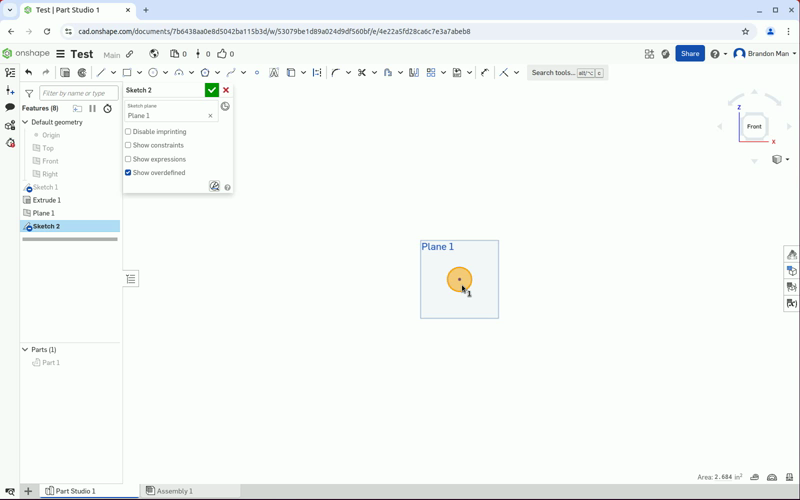
scroll(-6)
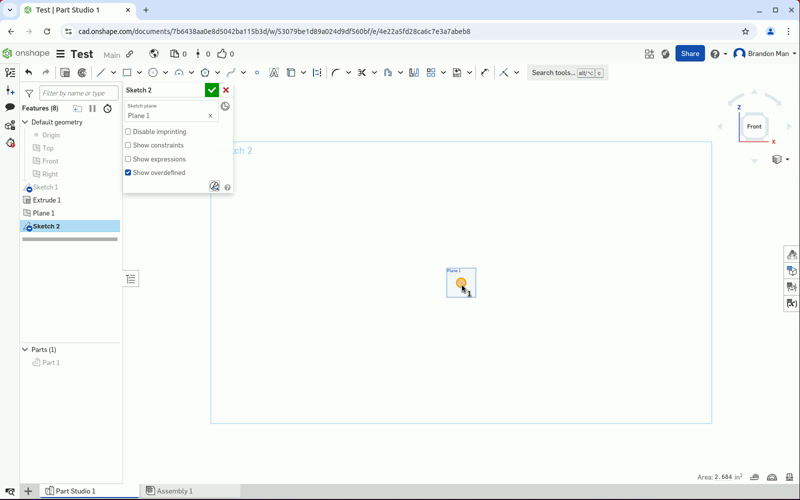
mouse_move(73, 352)
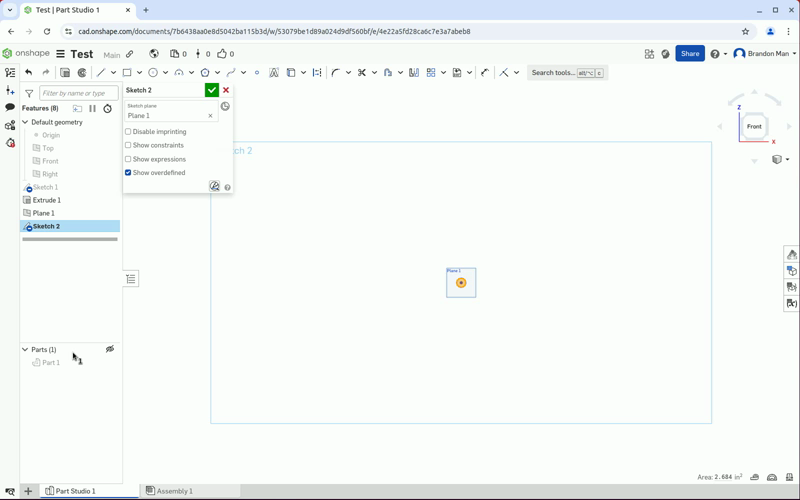
key(shift+y)
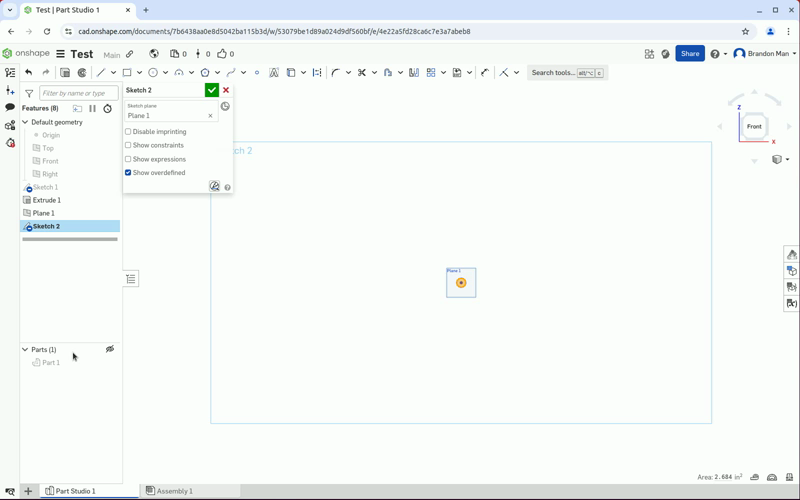
key(shift+e)
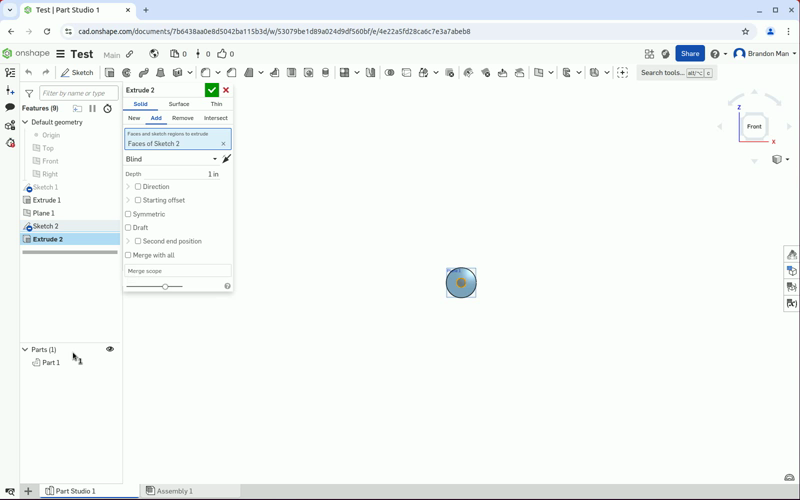
mouse_move(143, 106)
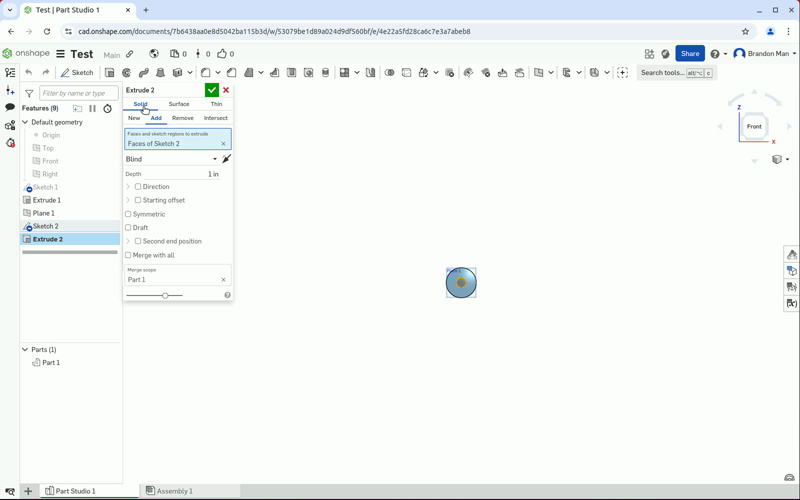
click(143, 106)
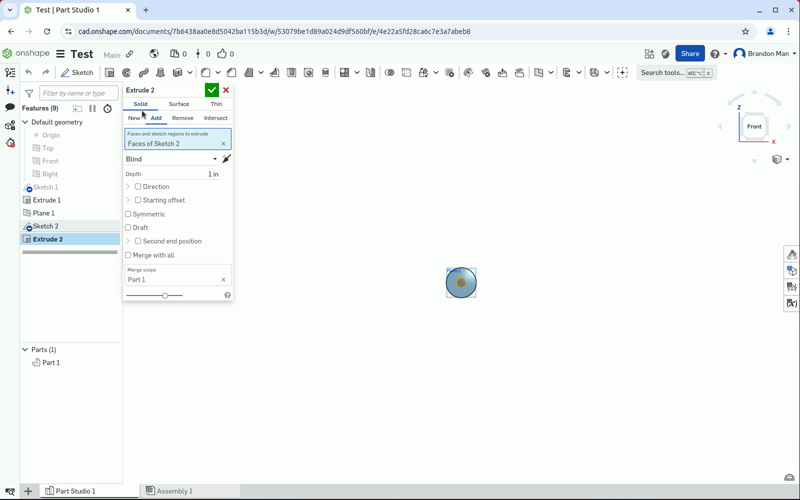
mouse_move(137, 120)
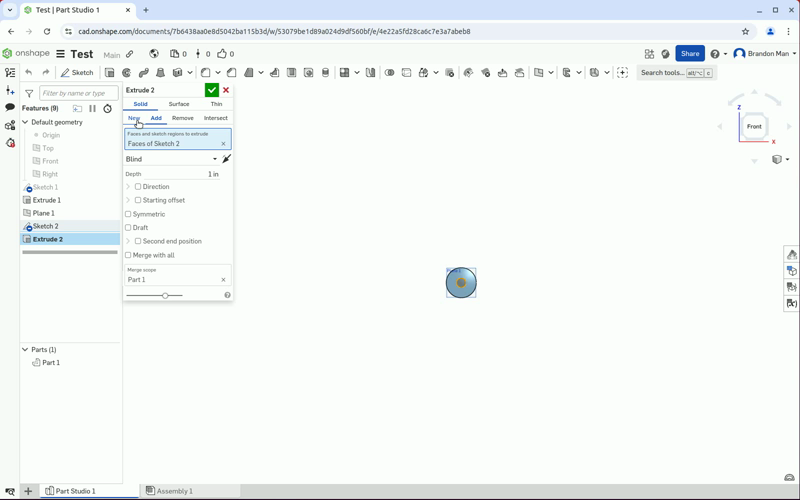
click(137, 120)
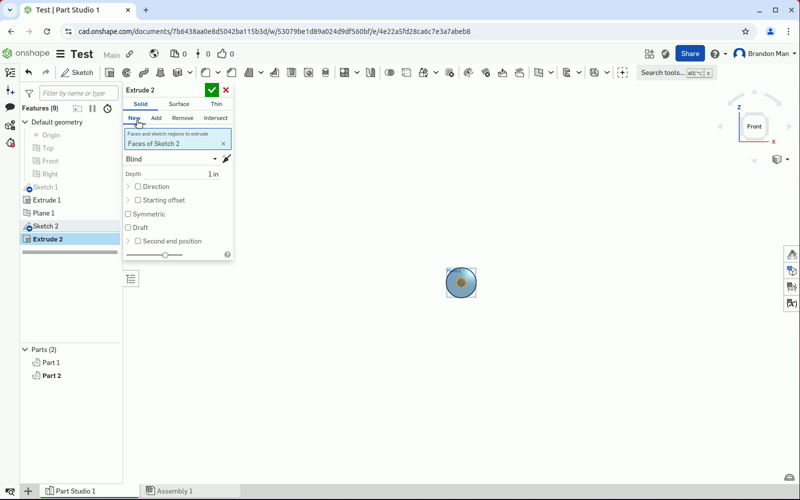
key(tab, 4)
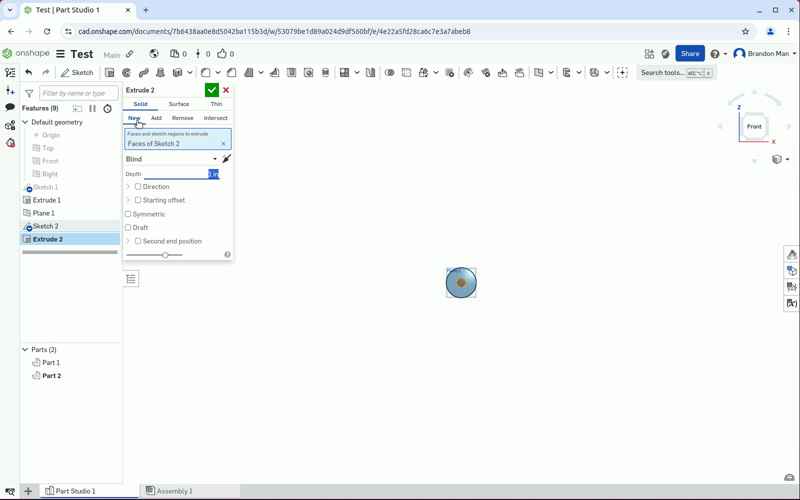
text(5.777)
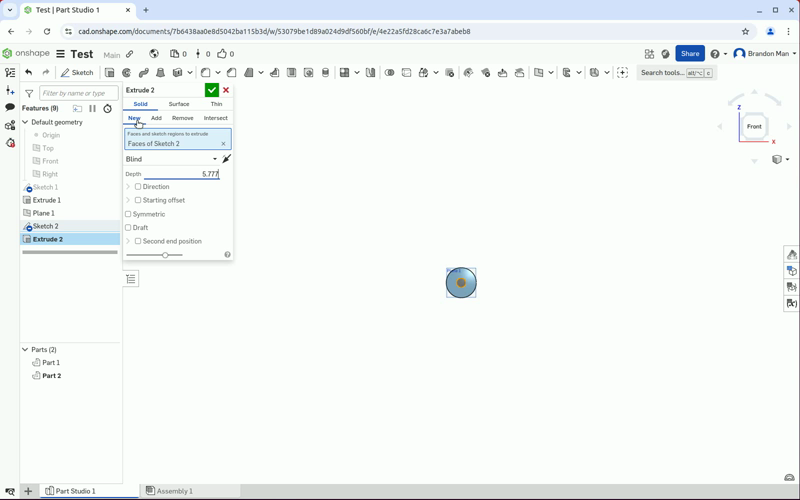
key(enter)
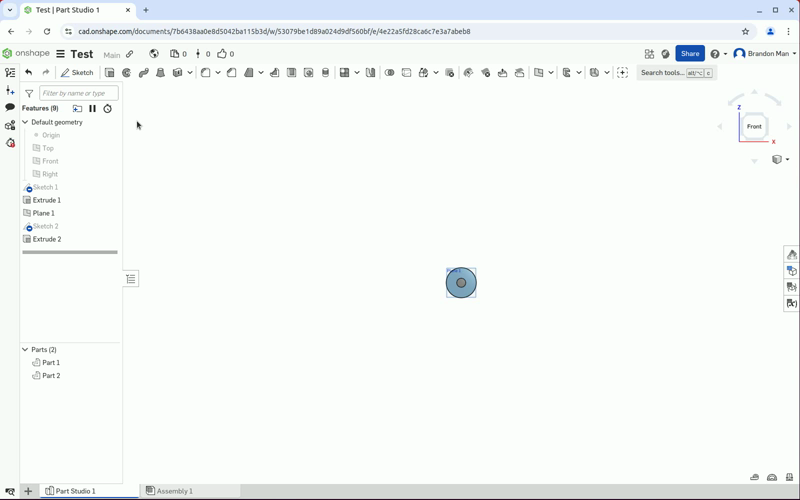
key(shift+h)
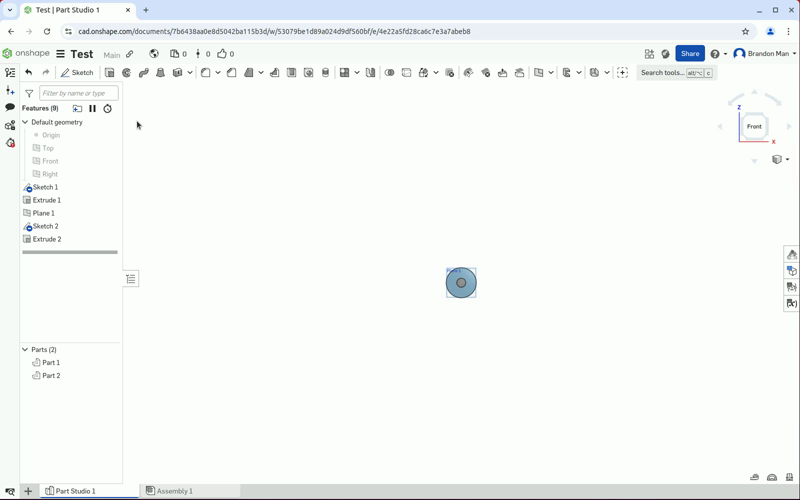
key(shift+h)
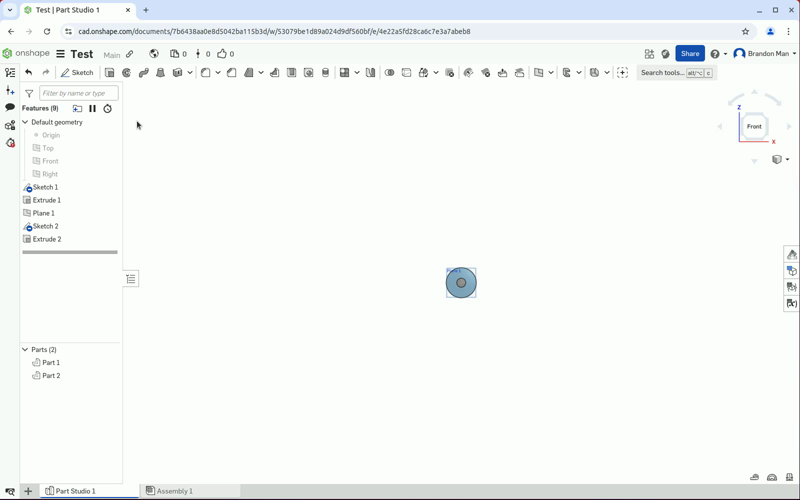
key(shift+7)
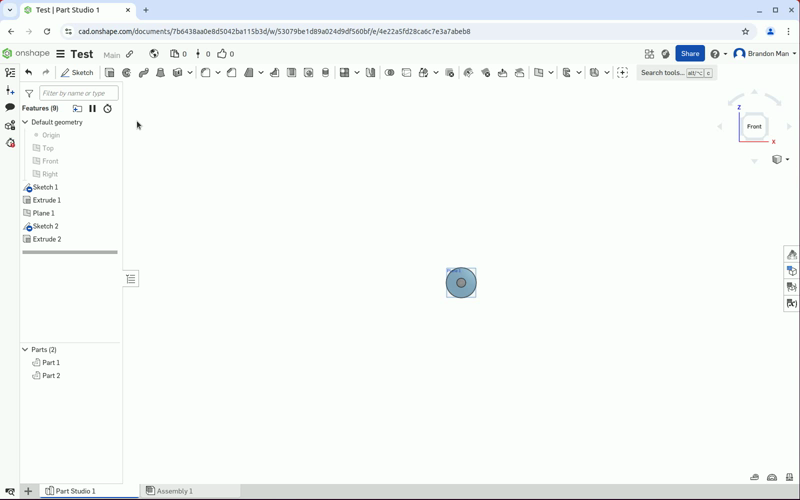
key(left, 2)
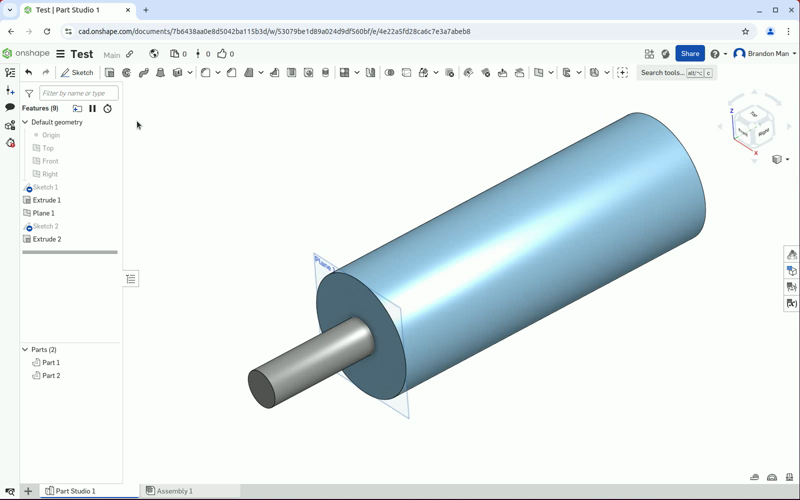
key(down, 2)
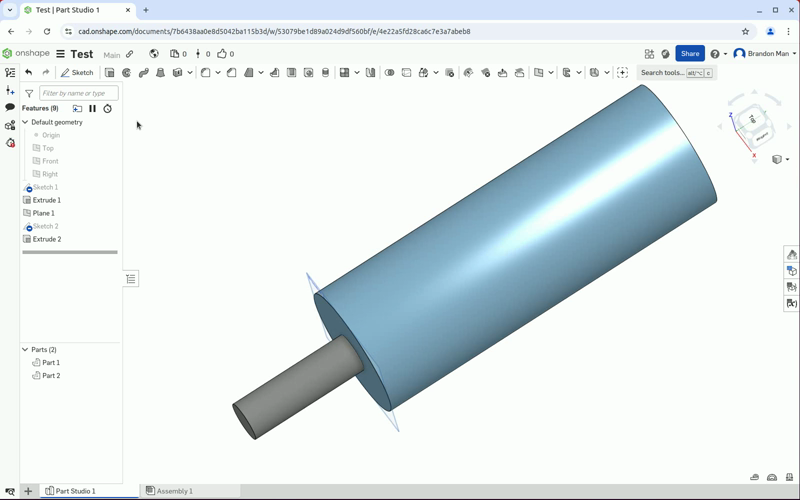
key(up, 2)
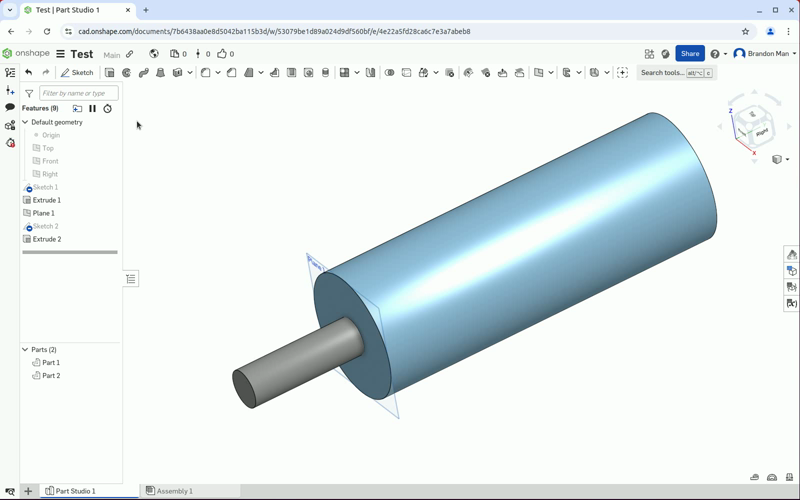
key(right, 2)
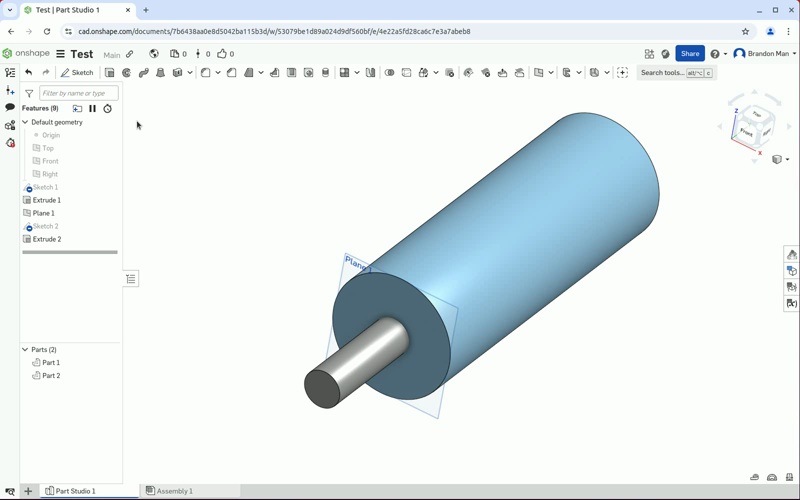
mouse_move(73, 189)
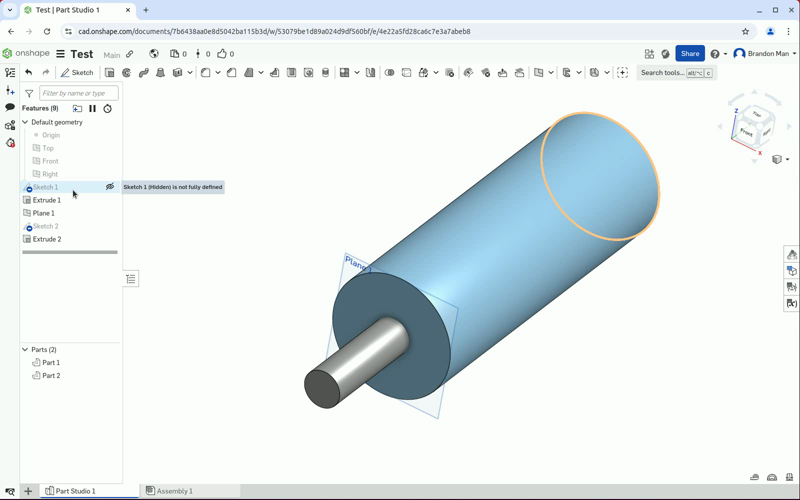
click(73, 189)